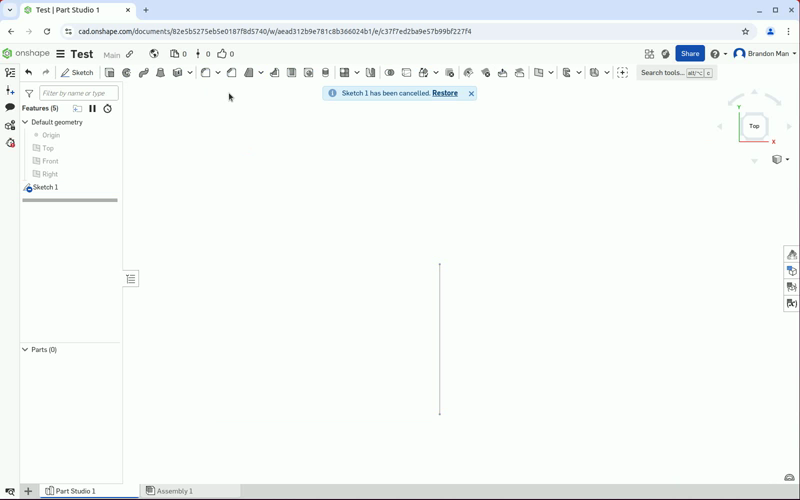
key(shift+h)
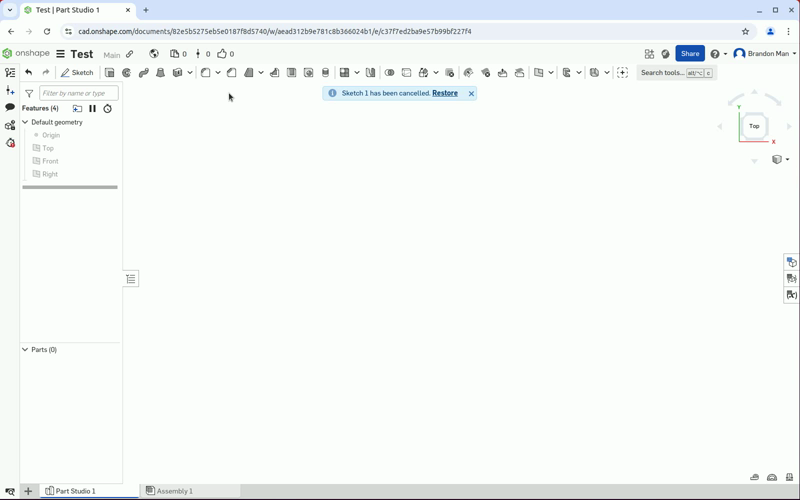
mouse_move(73, 352)
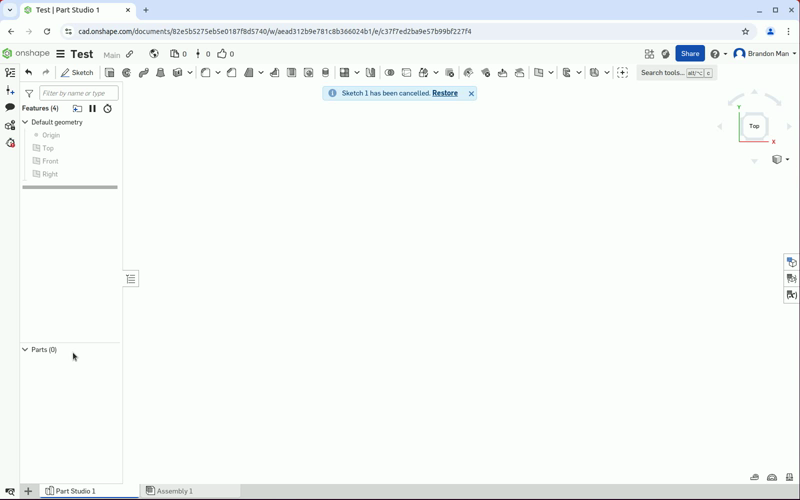
key(y)
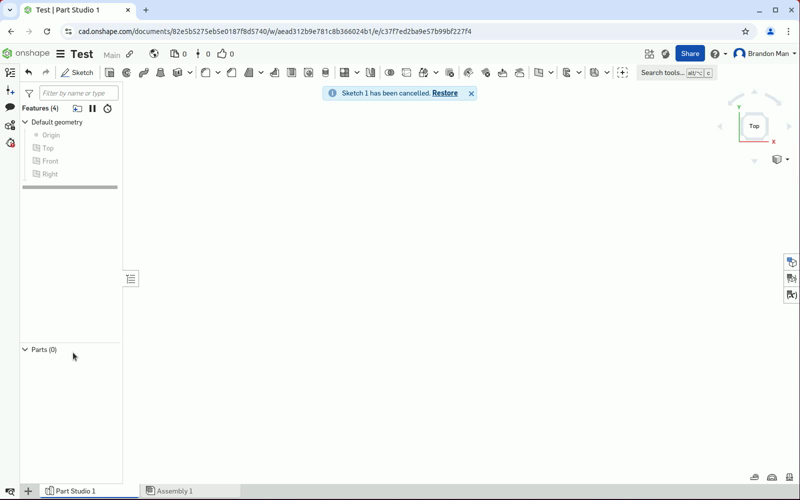
key(shift+p)
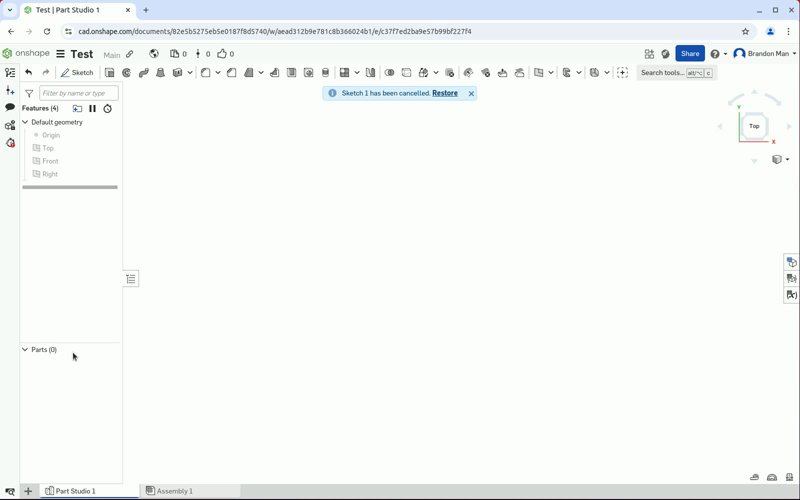
key(space)
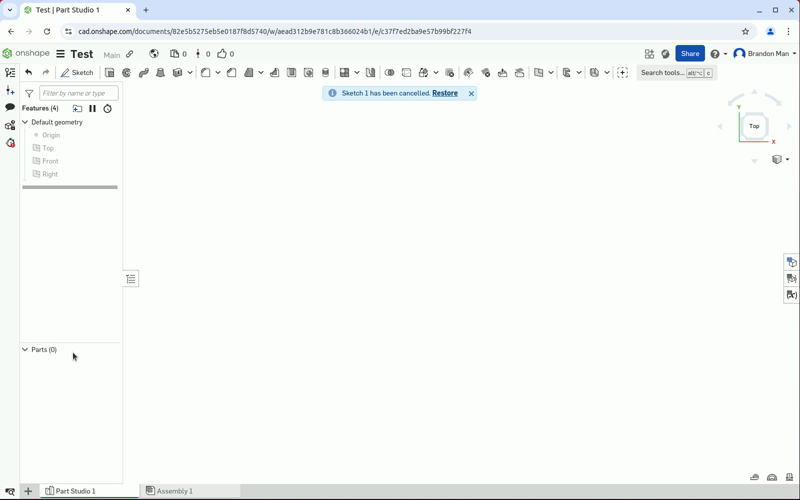
key_down(shift)
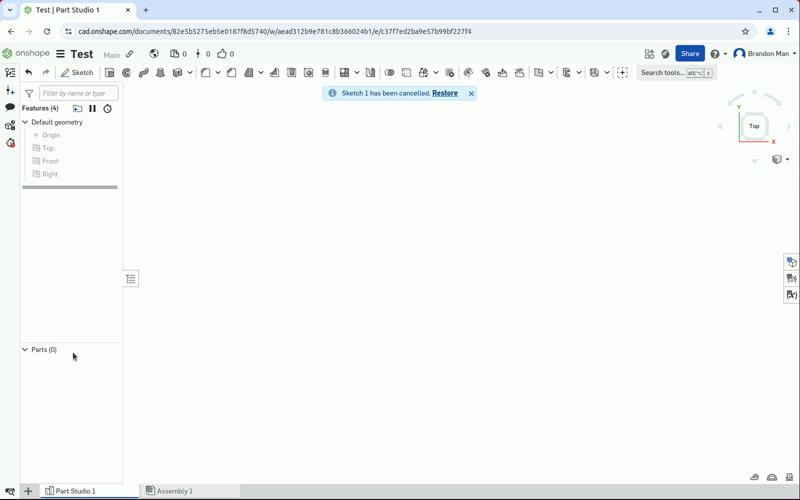
key(up)
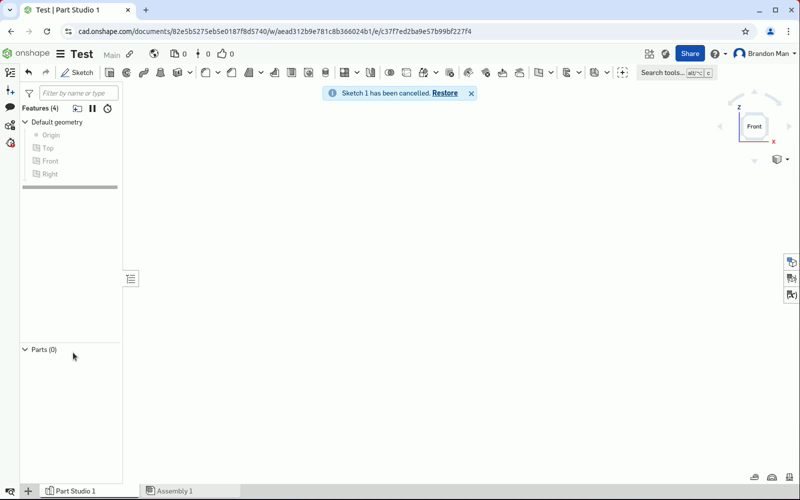
key_up(shift)
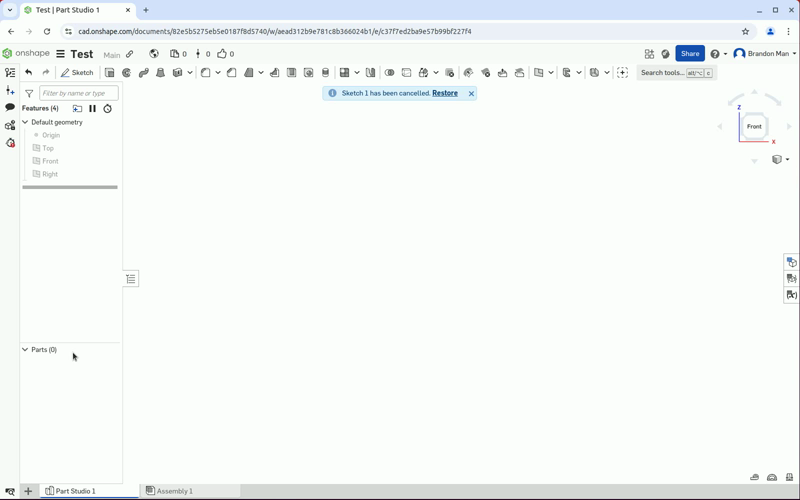
mouse_move(73, 352)
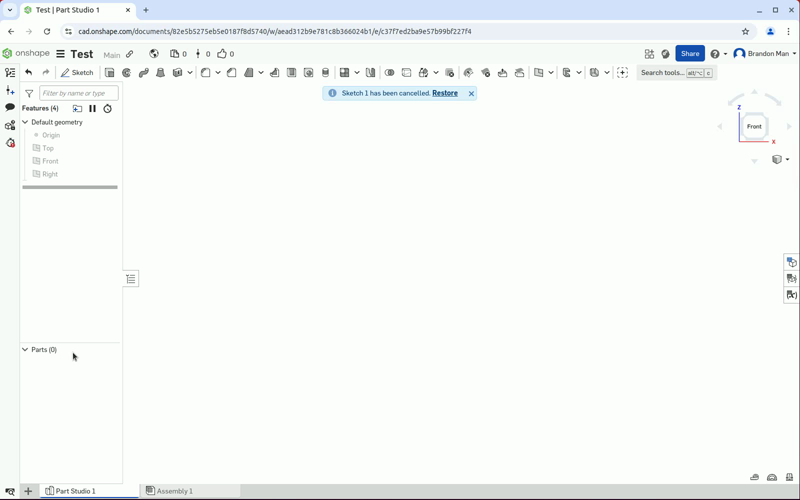
key(shift+y)
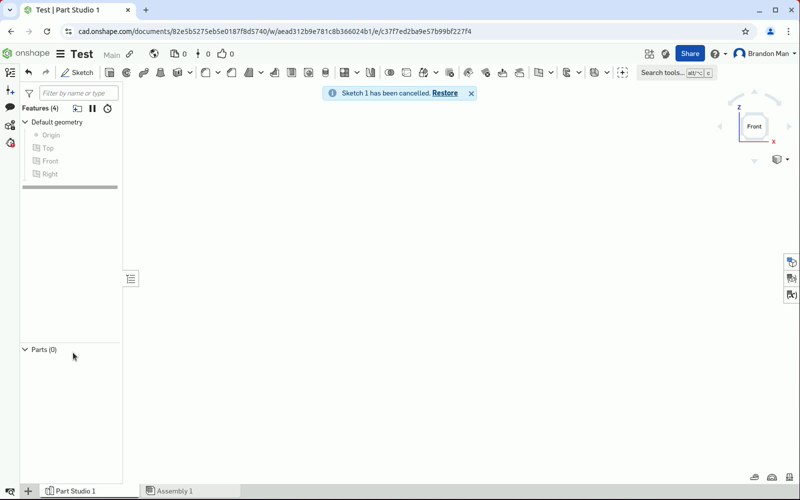
key(shift+s)
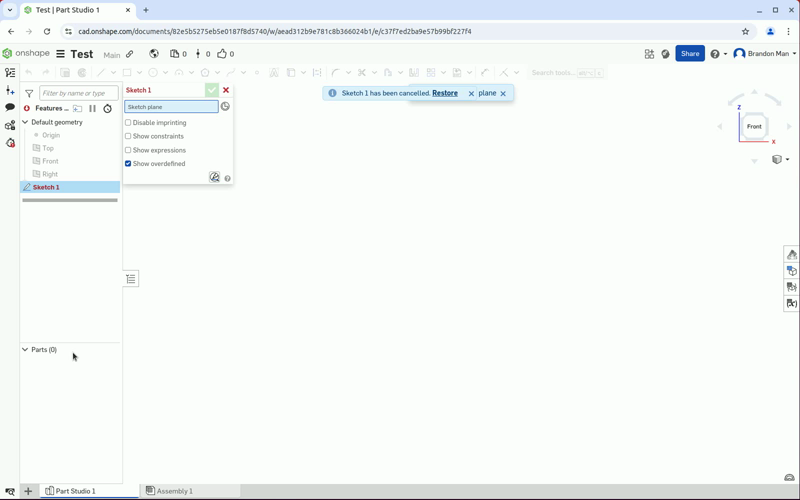
mouse_move(73, 163)
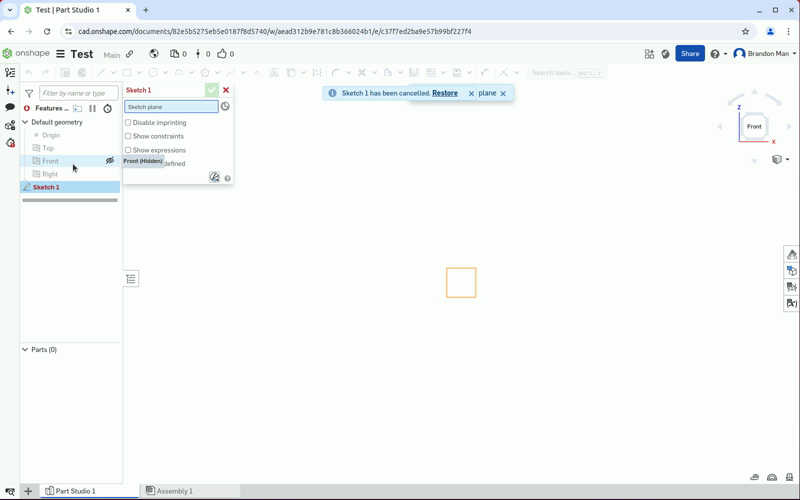
click(73, 163)
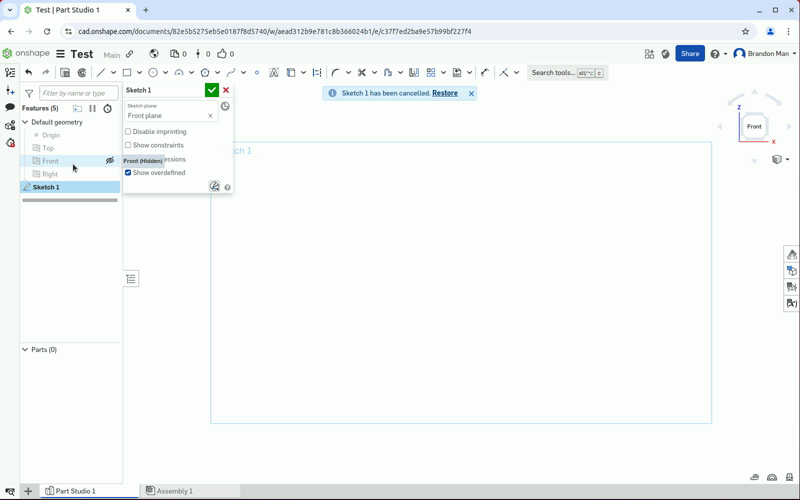
mouse_move(73, 352)
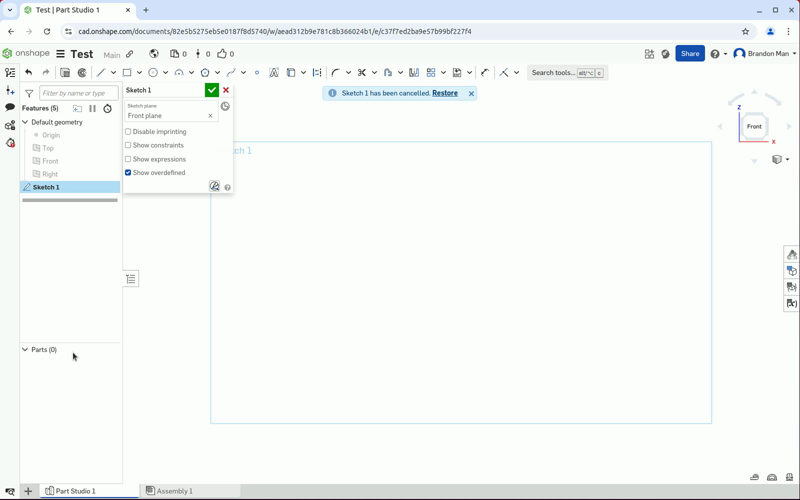
key(y)
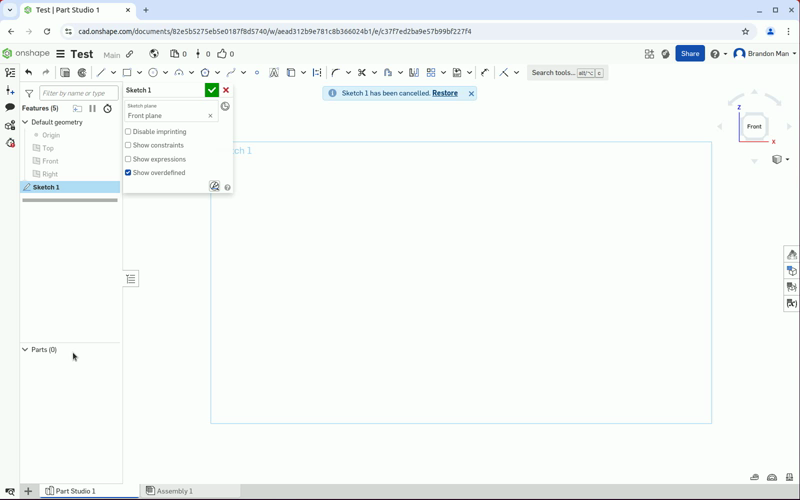
key(l)
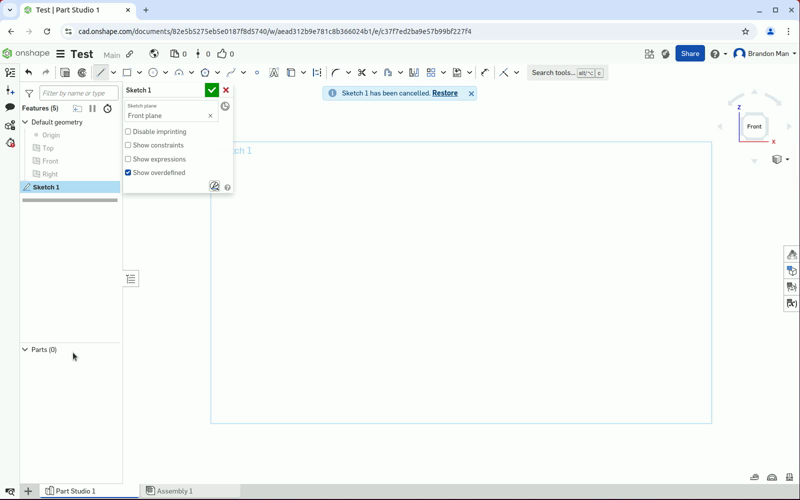
key_down(shift)
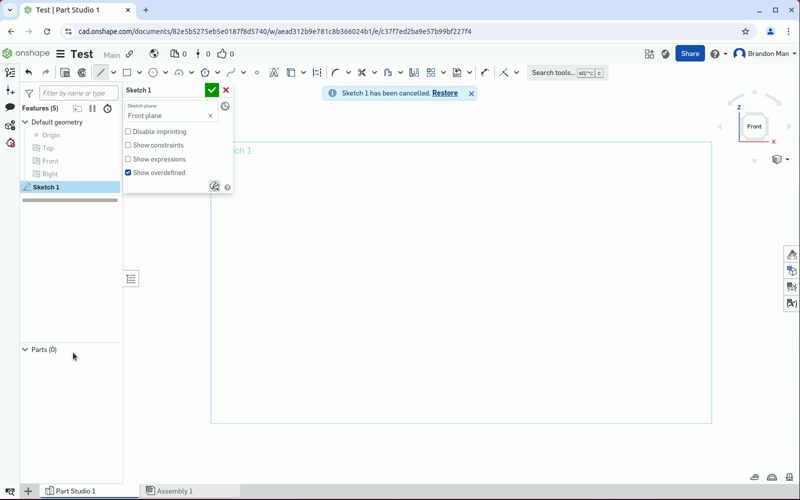
mouse_move(414, 287)
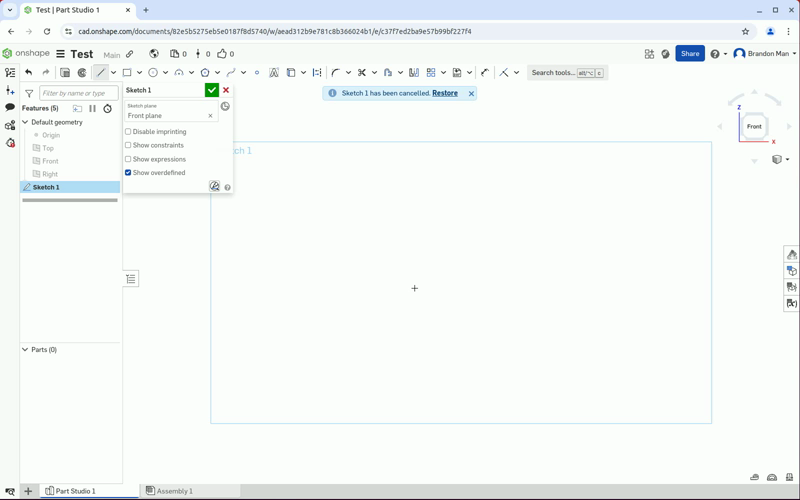
click(414, 287)
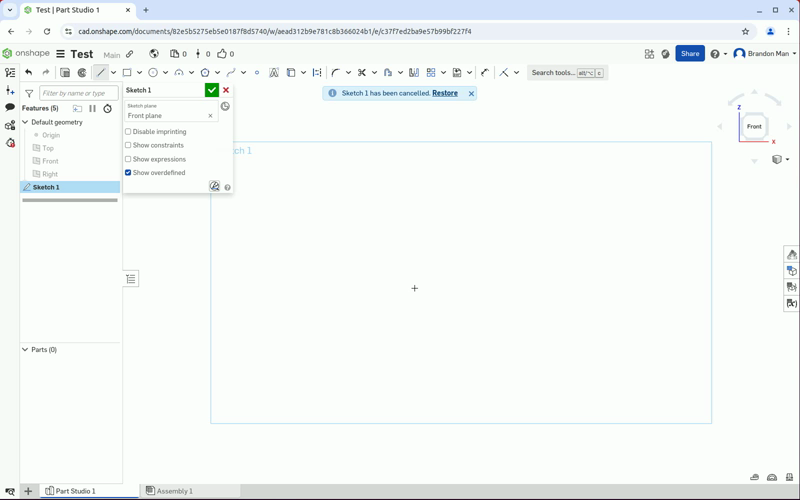
key_up(shift)
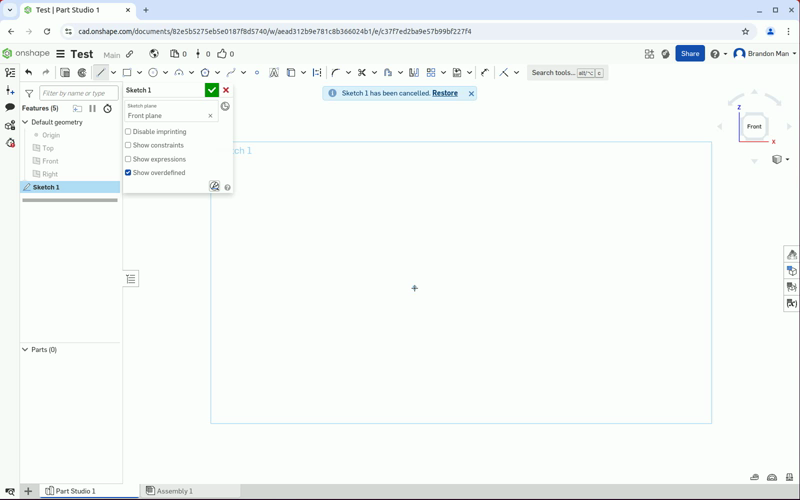
key_down(shift)
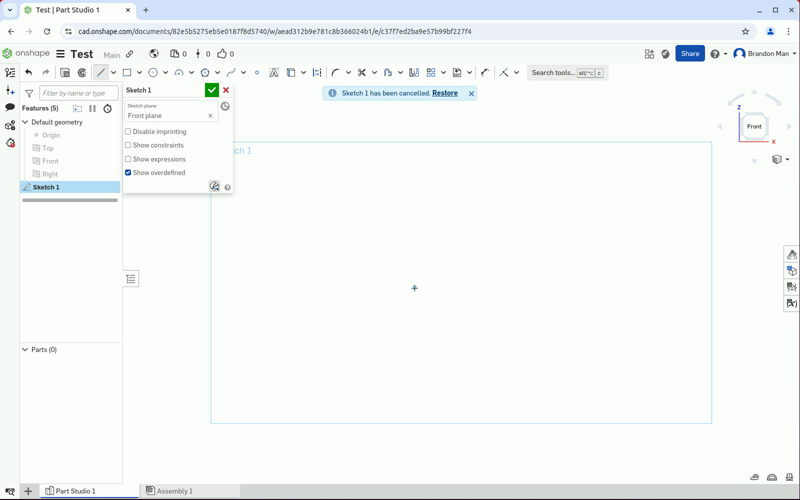
mouse_move(506, 287)
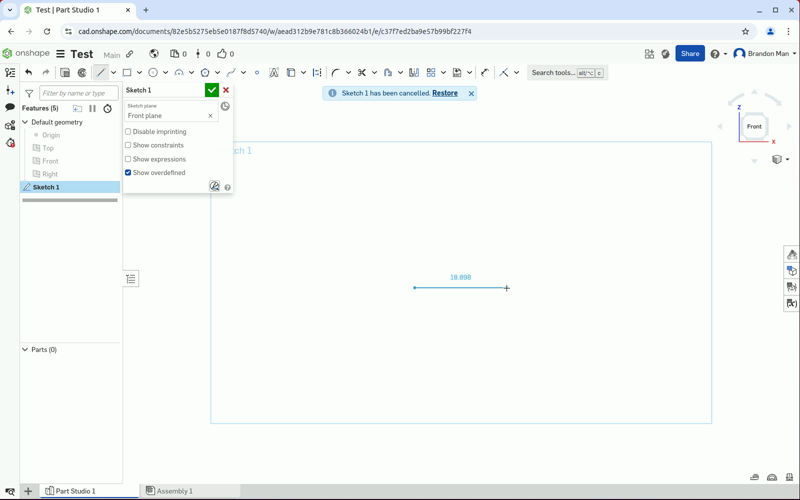
click(506, 287)
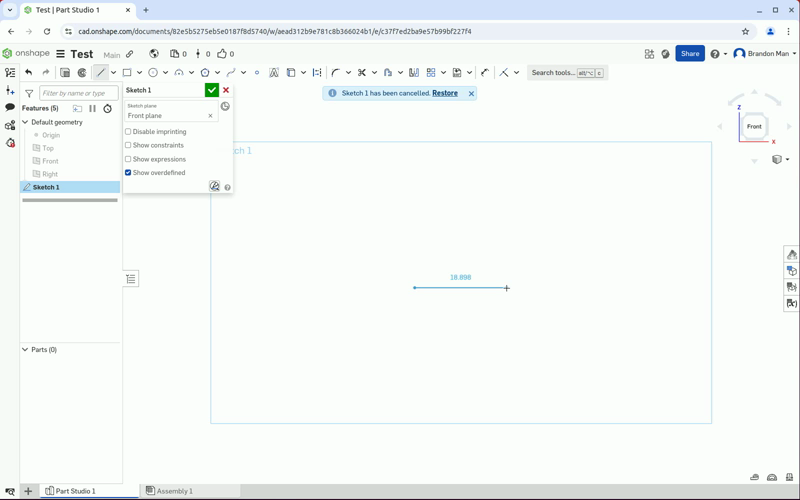
key_up(shift)
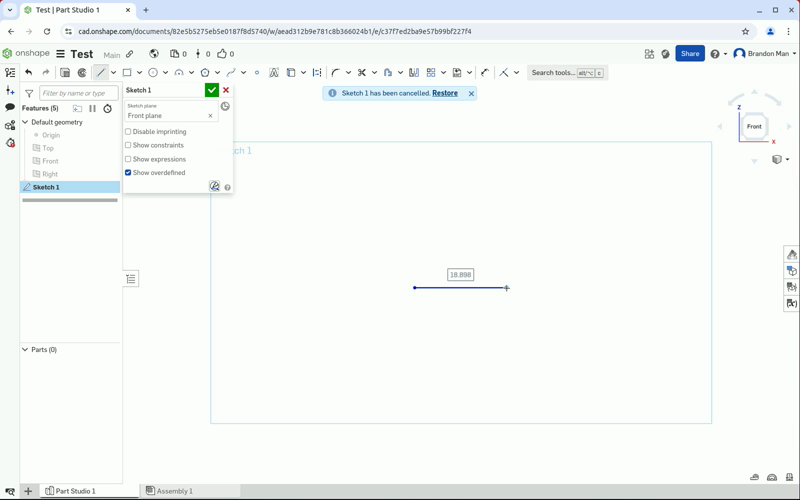
key_down(shift)
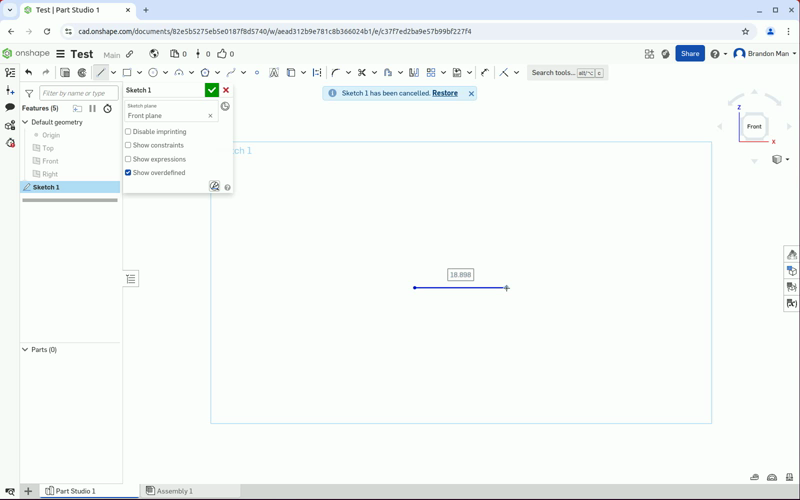
mouse_move(536, 287)
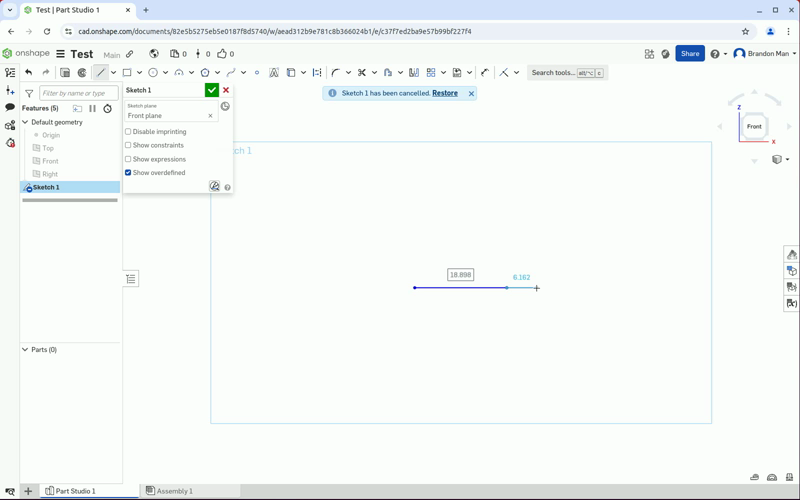
mouse_move(506, 276)
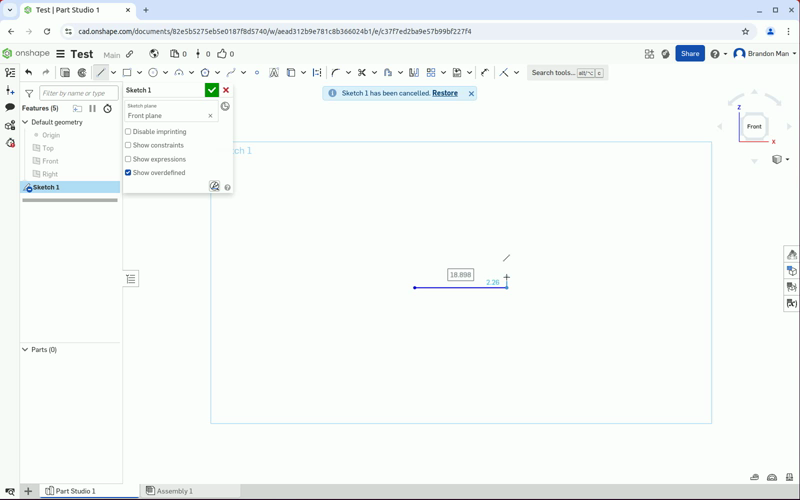
click(506, 276)
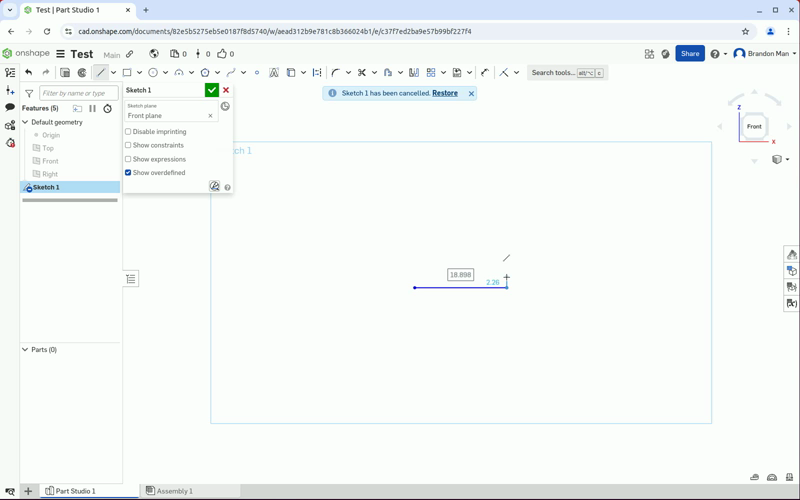
key_up(shift)
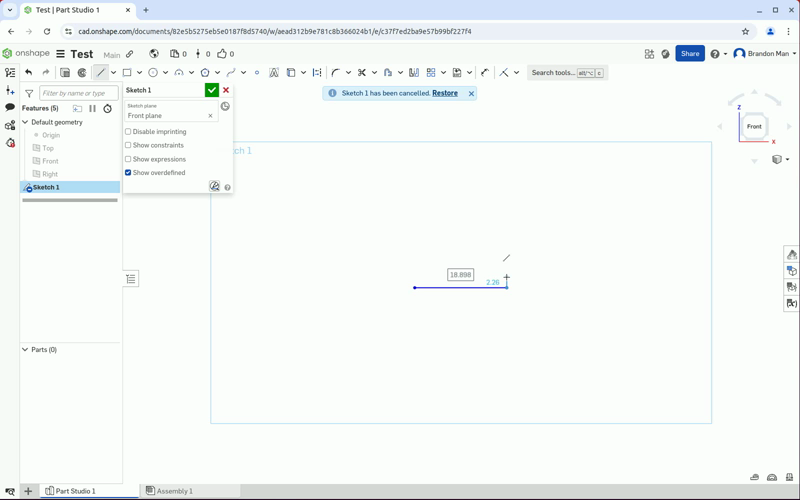
key_down(shift)
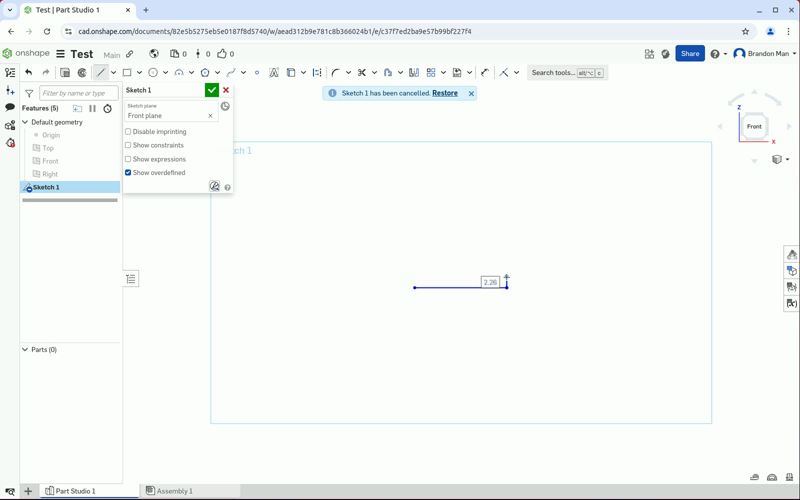
mouse_move(414, 276)
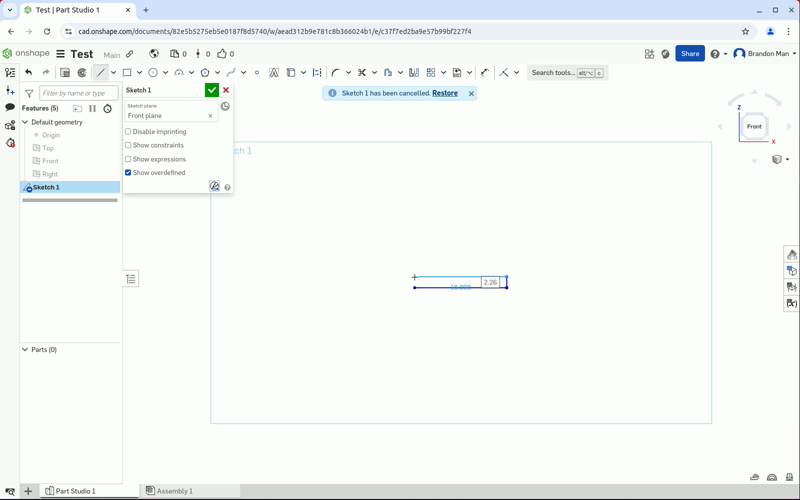
click(414, 276)
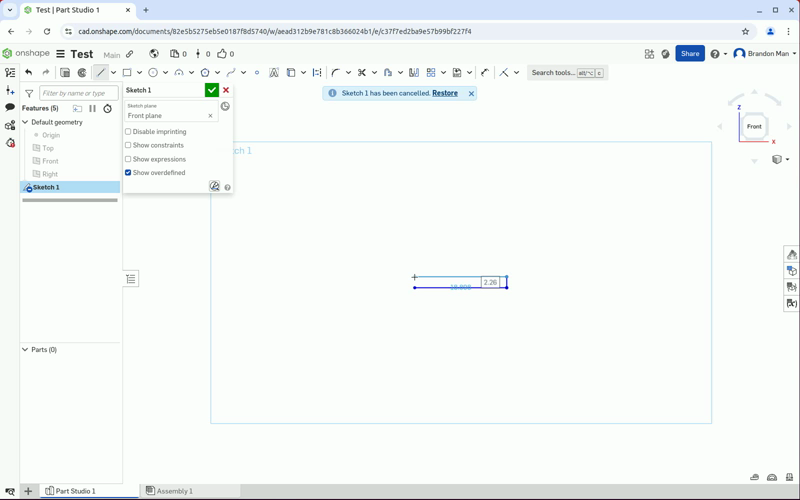
key_up(shift)
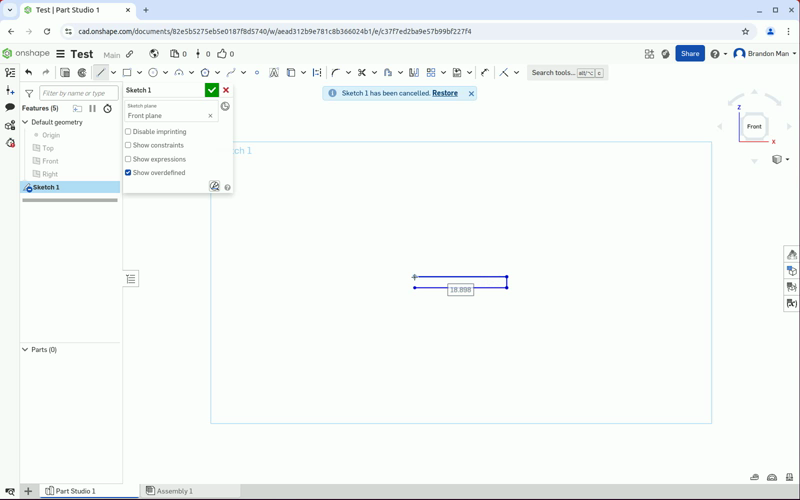
mouse_move(444, 276)
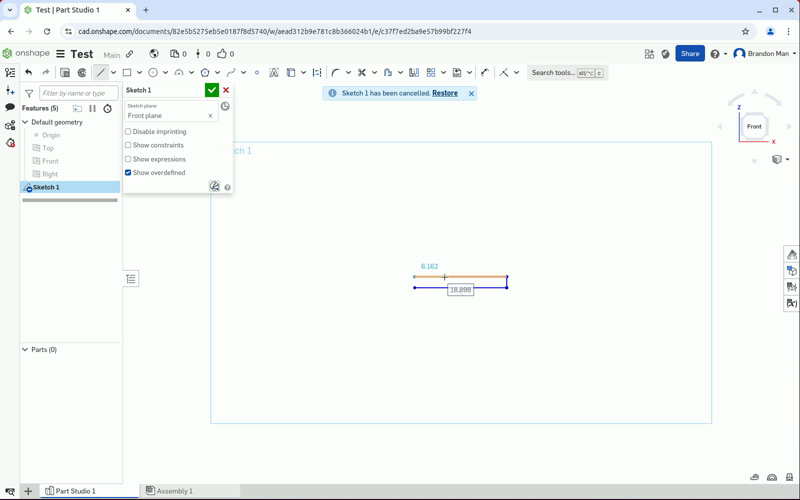
key_down(shift)
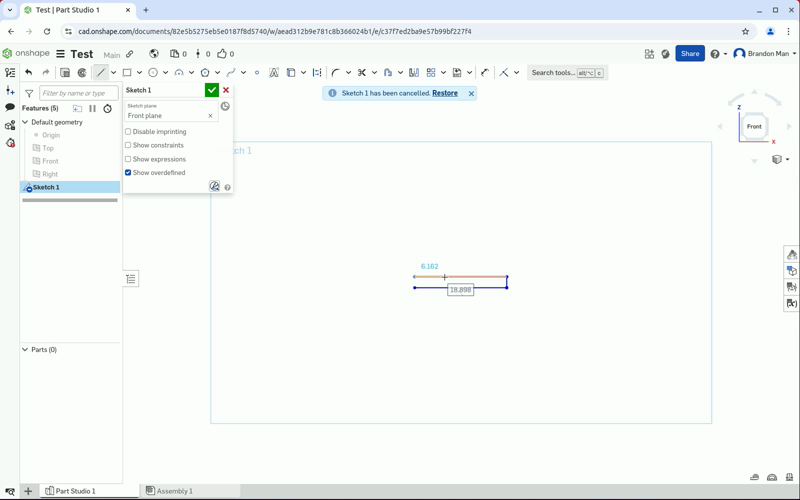
mouse_move(414, 287)
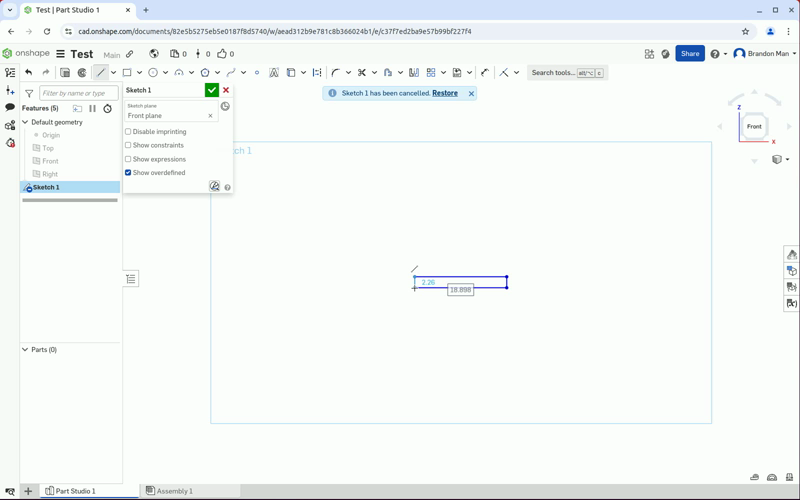
key_up(shift)
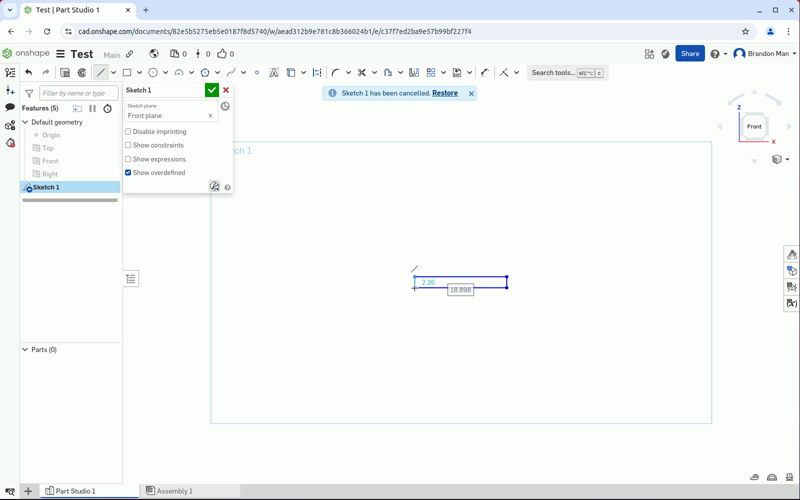
click(414, 287)
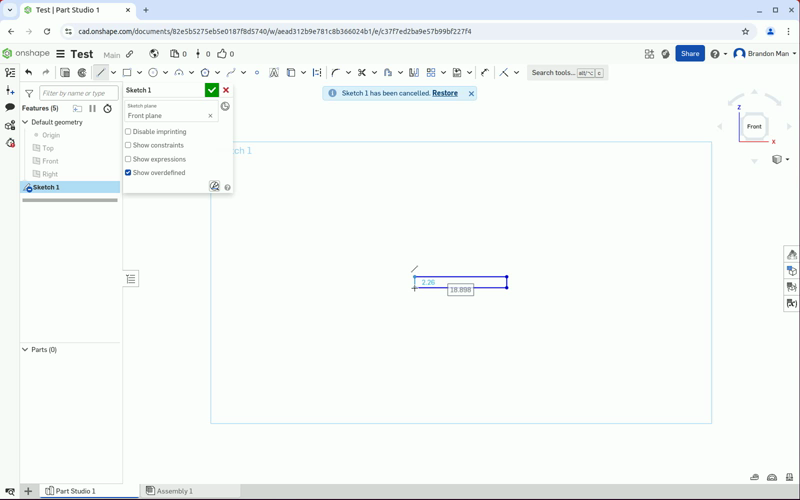
key(esc)
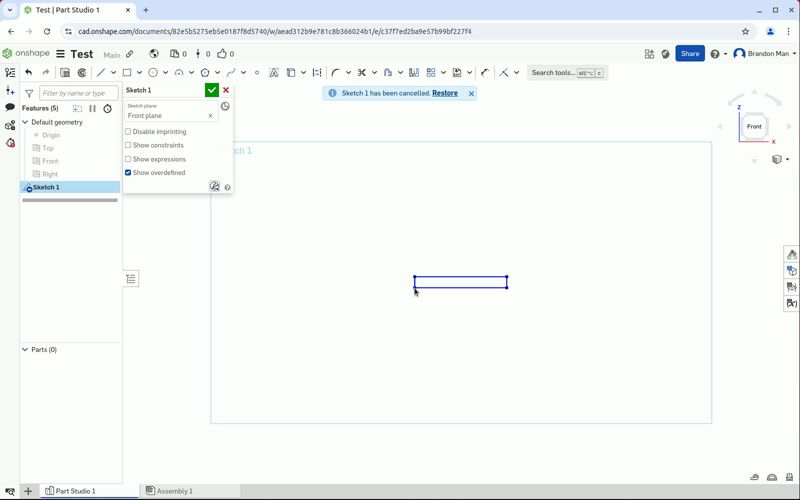
mouse_move(455, 277)
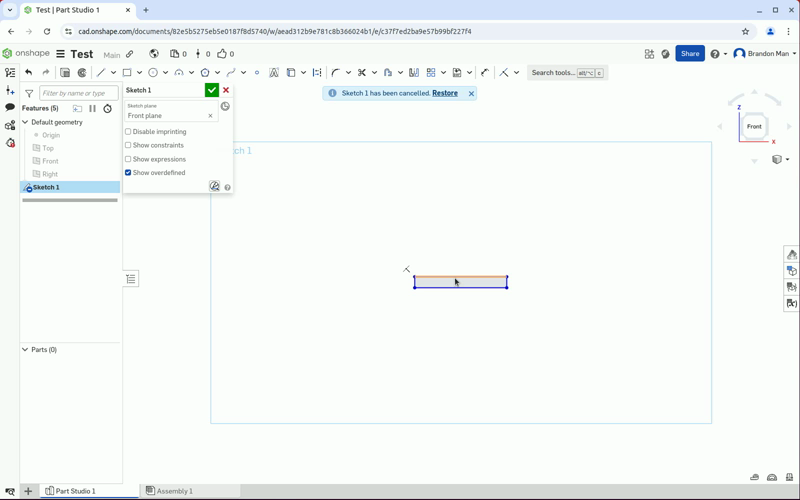
scroll(6)
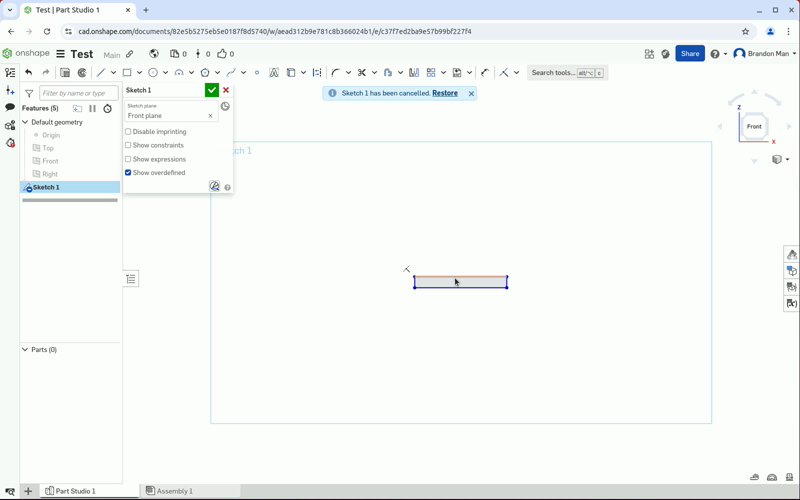
scroll(6)
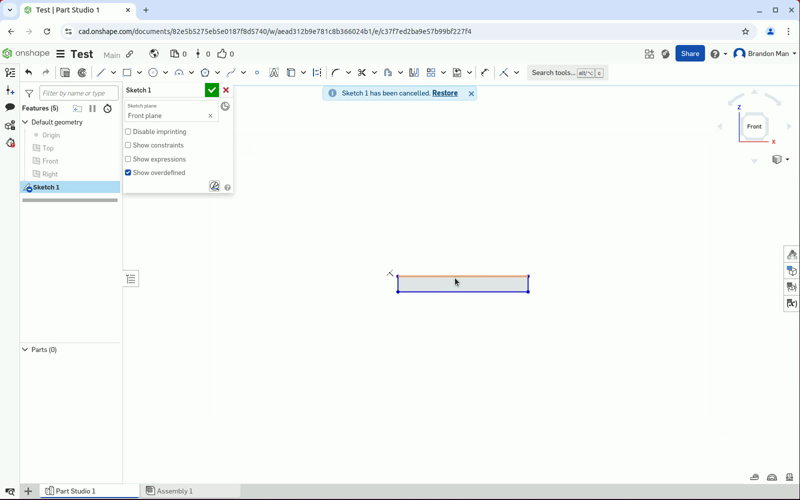
scroll(6)
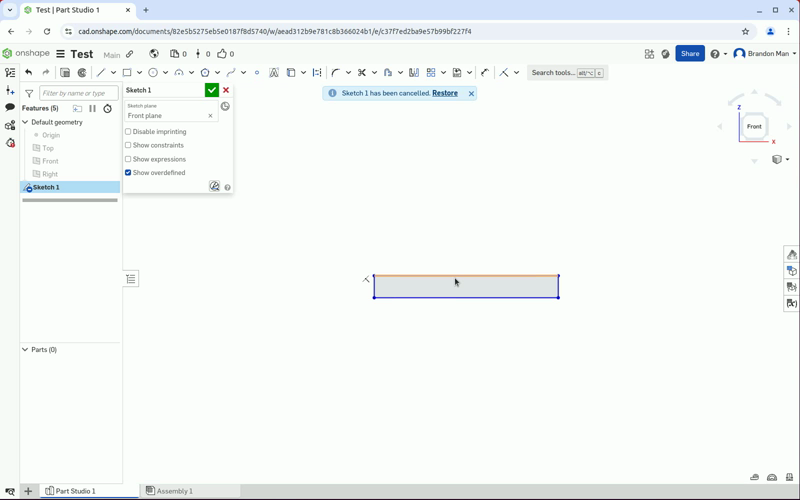
scroll(6)
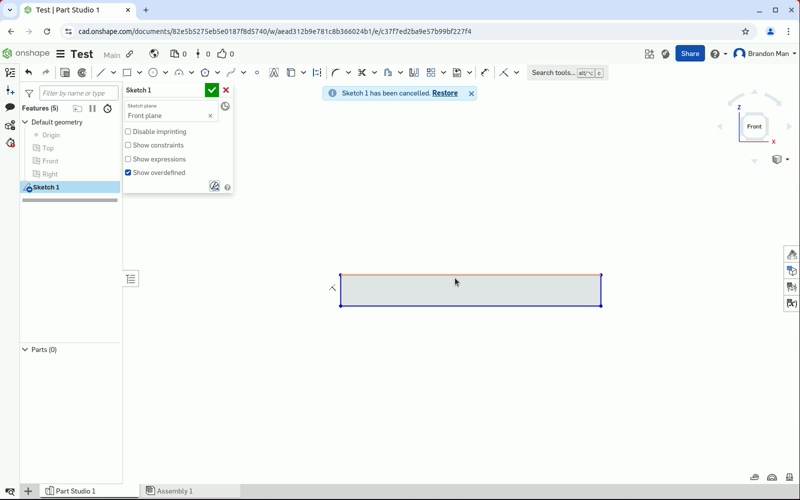
scroll(6)
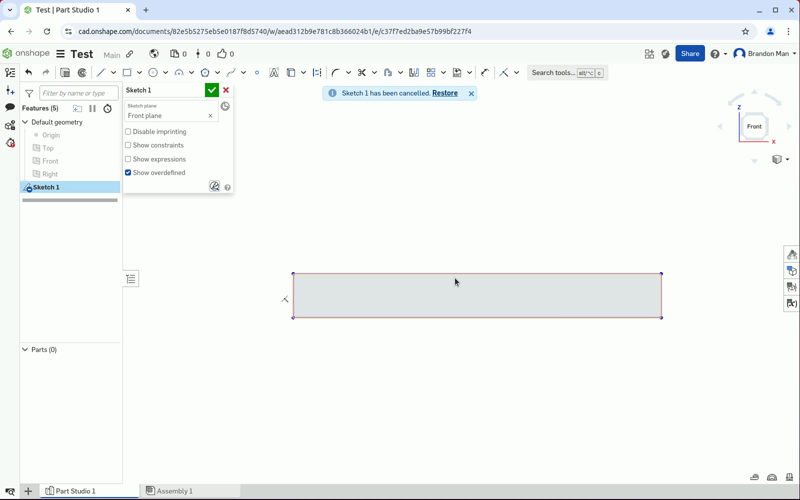
scroll(6)
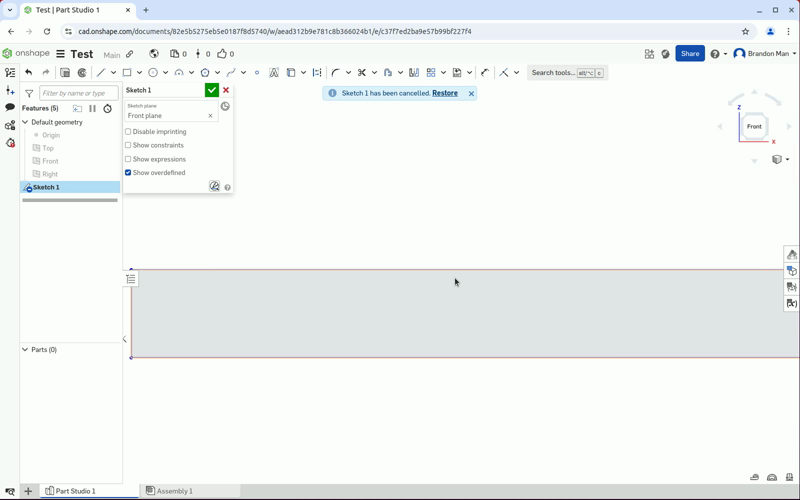
scroll(6)
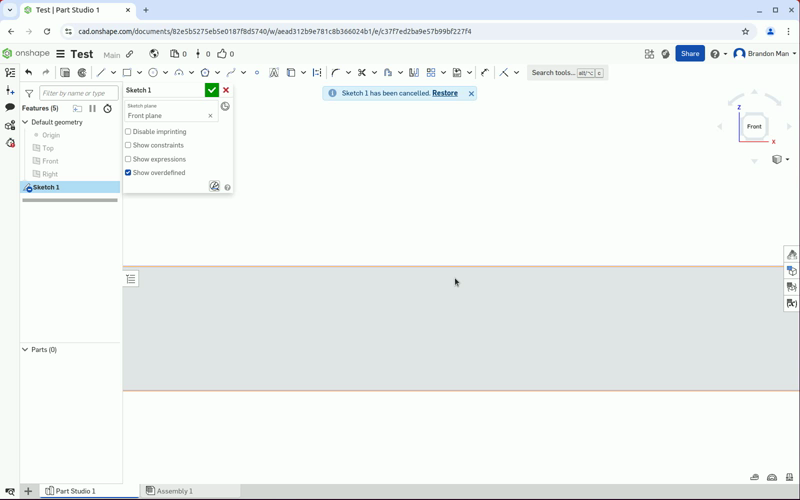
click(455, 277)
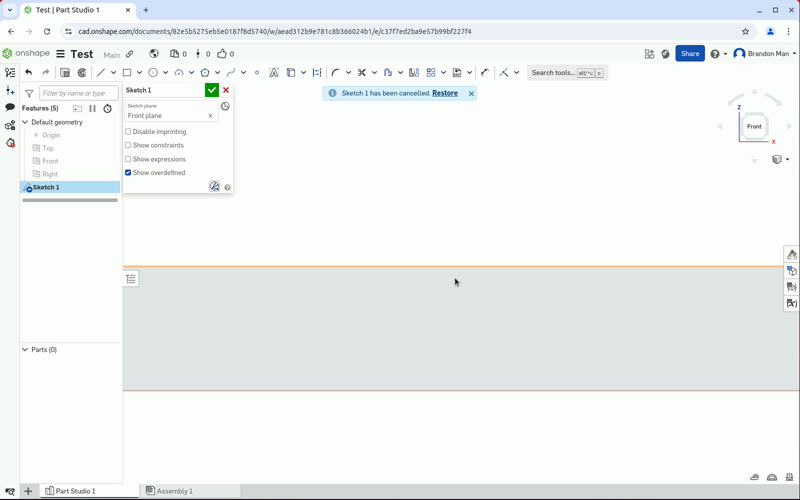
scroll(-6)
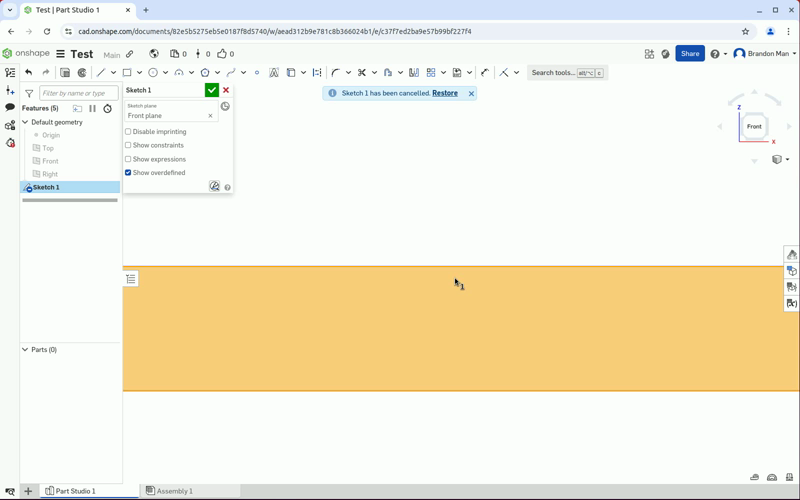
scroll(-6)
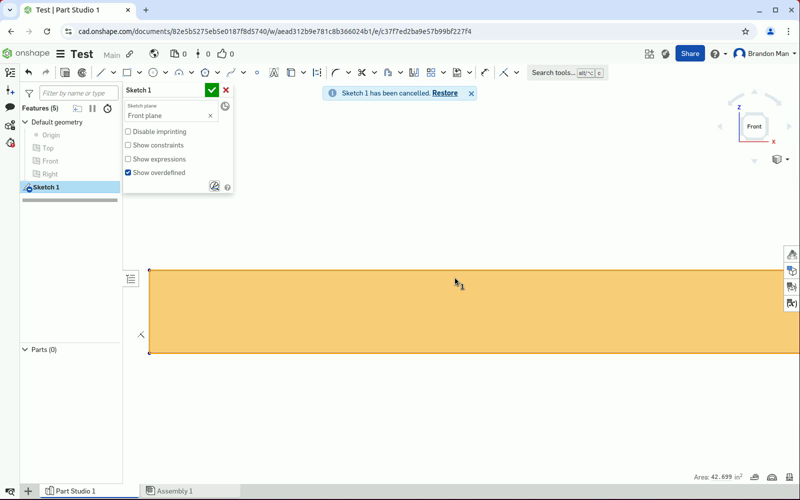
scroll(-6)
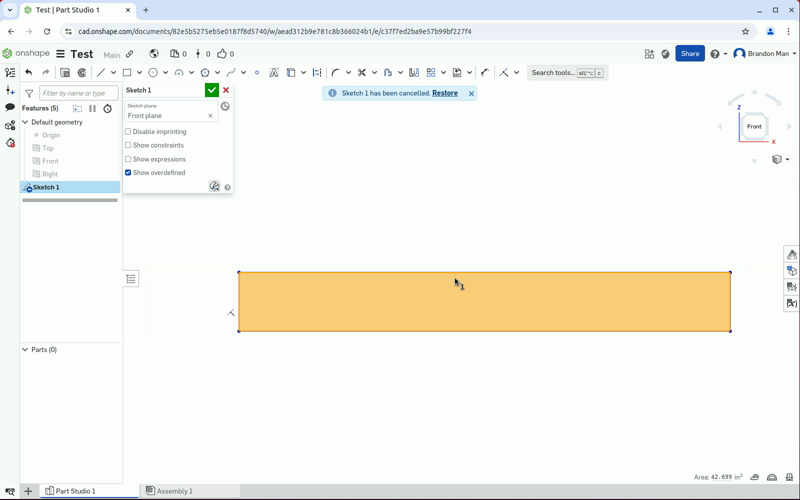
scroll(-6)
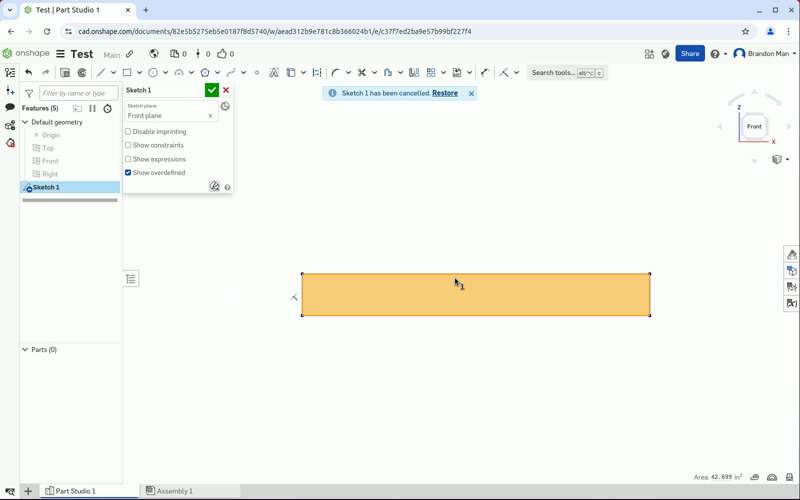
scroll(-6)
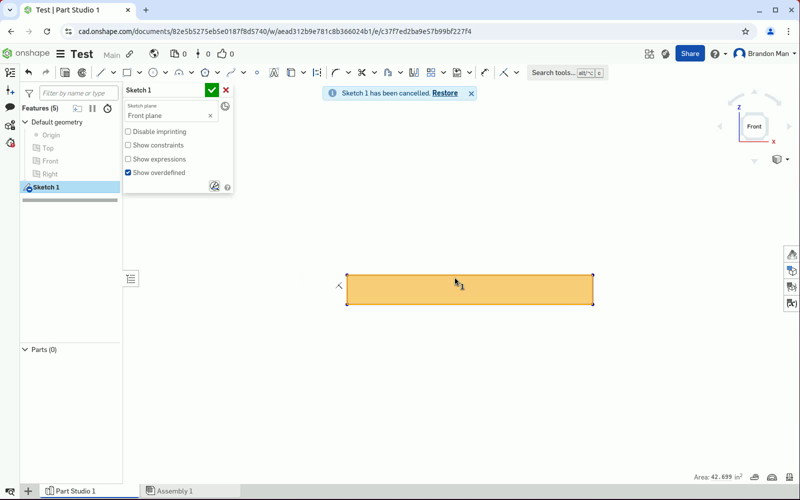
scroll(-6)
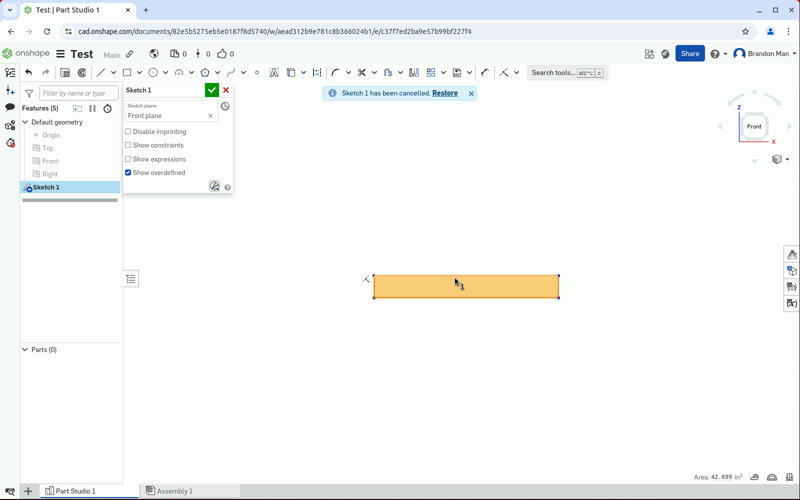
scroll(-6)
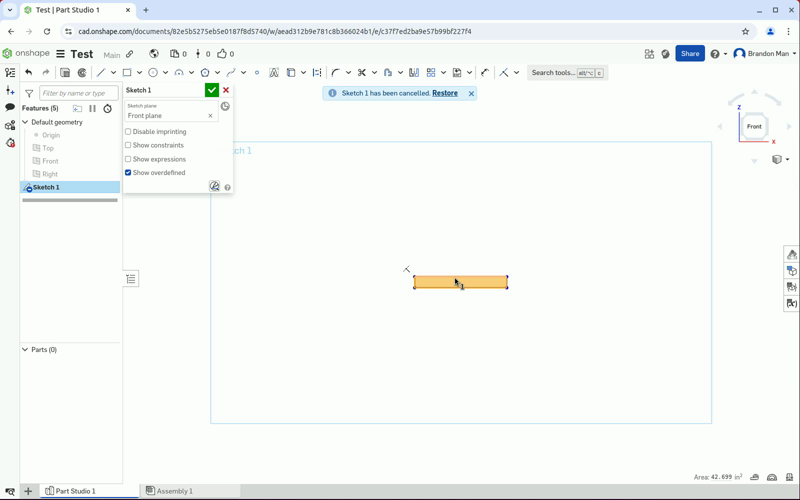
mouse_move(73, 352)
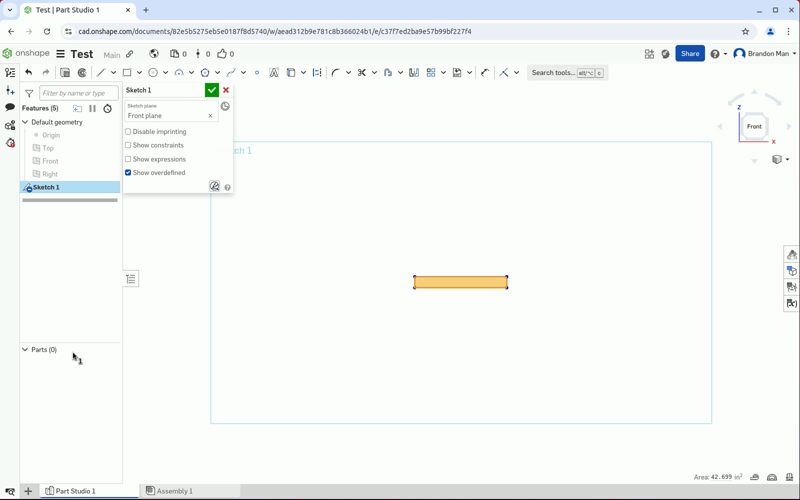
key(shift+y)
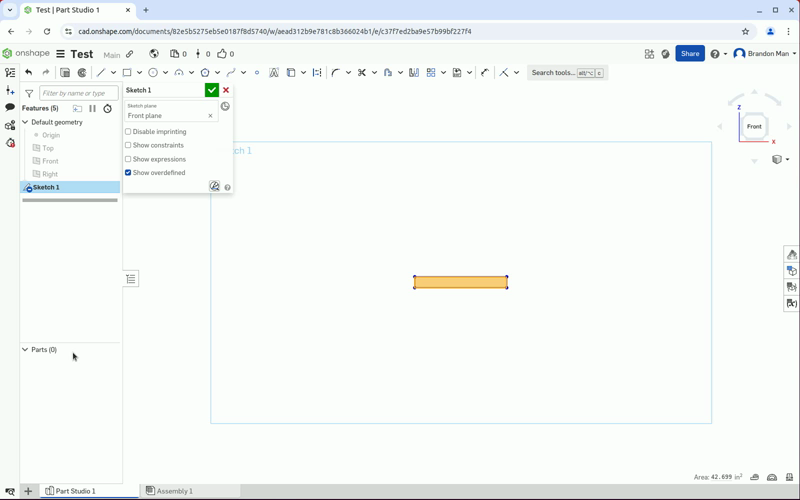
key(shift+e)
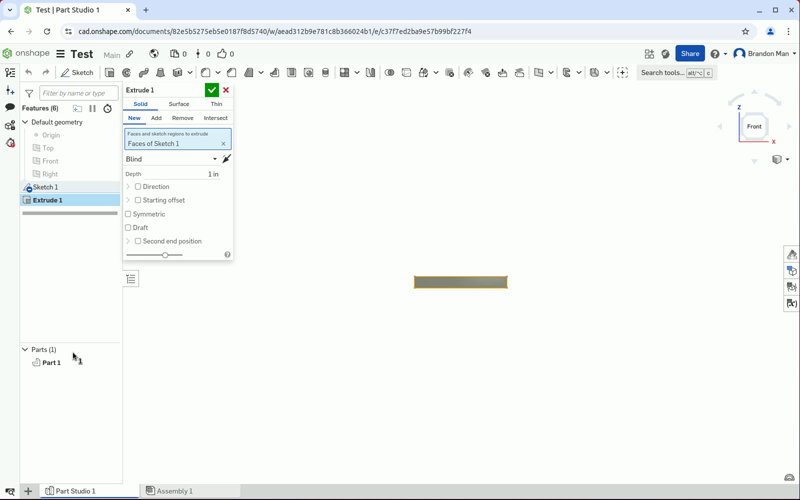
mouse_move(143, 106)
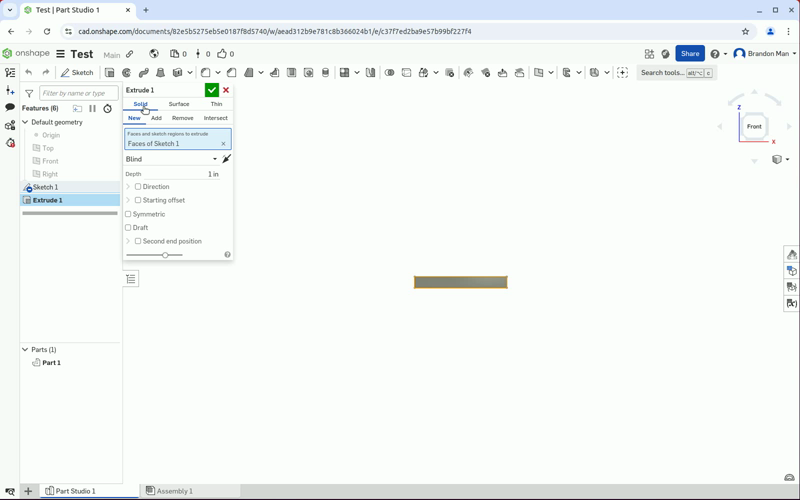
click(143, 106)
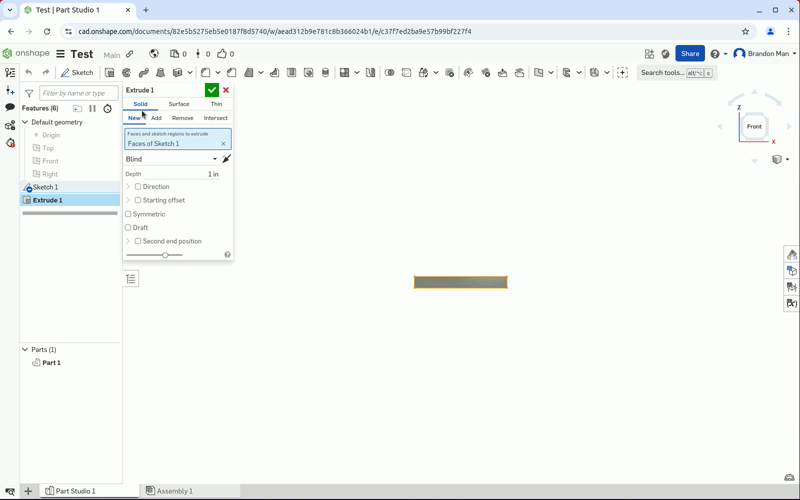
mouse_move(137, 120)
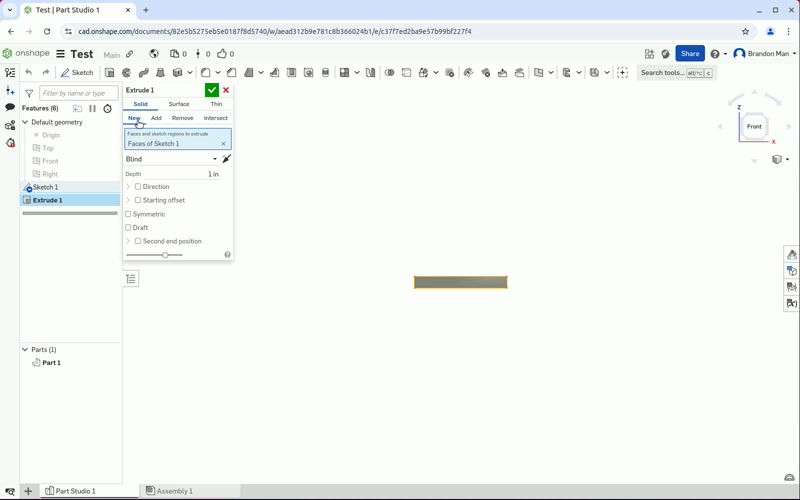
click(137, 120)
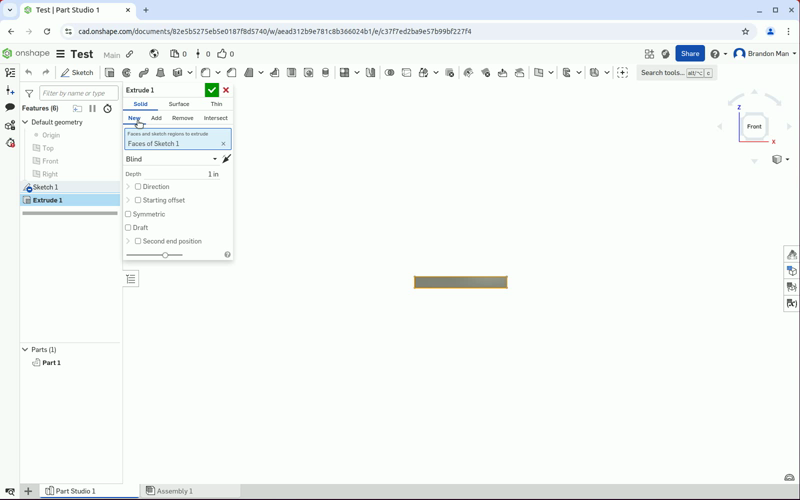
key(tab, 4)
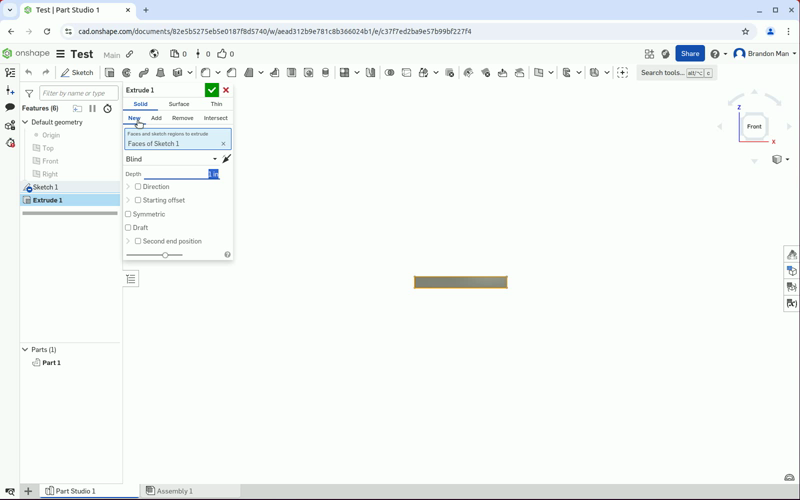
text(46.216)
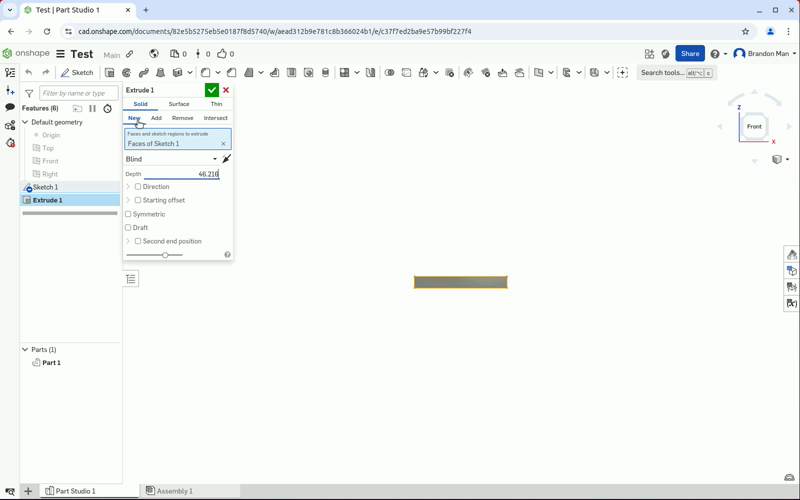
key(tab, 3)
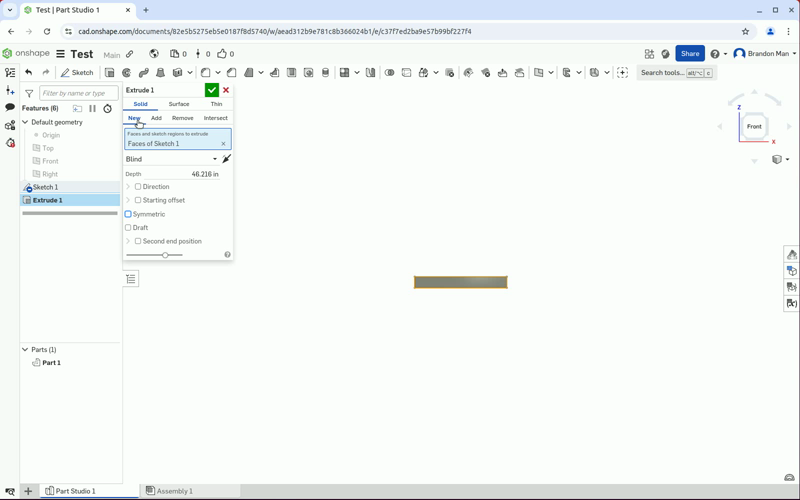
key(space)
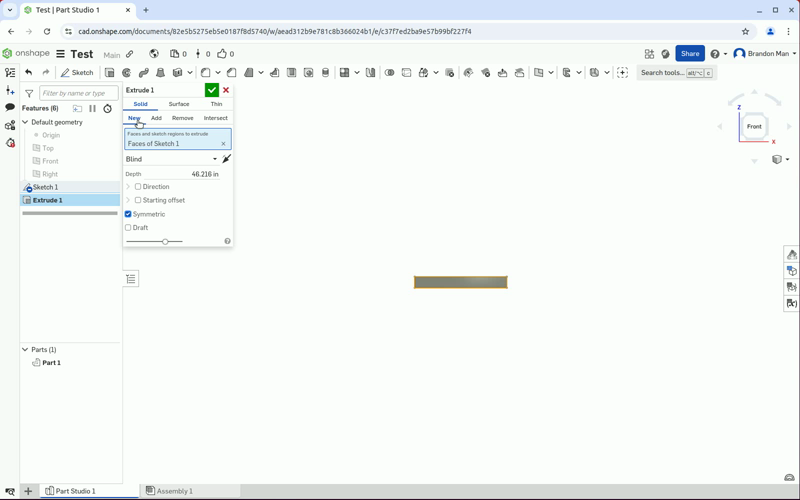
key(enter)
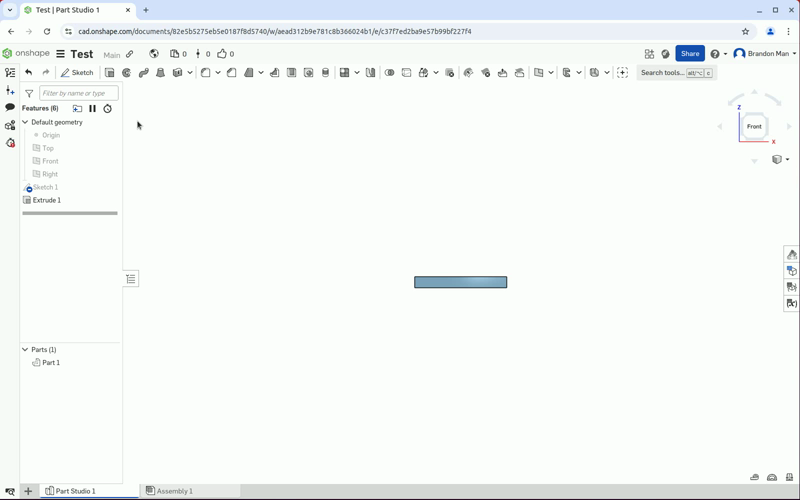
key(shift+h)
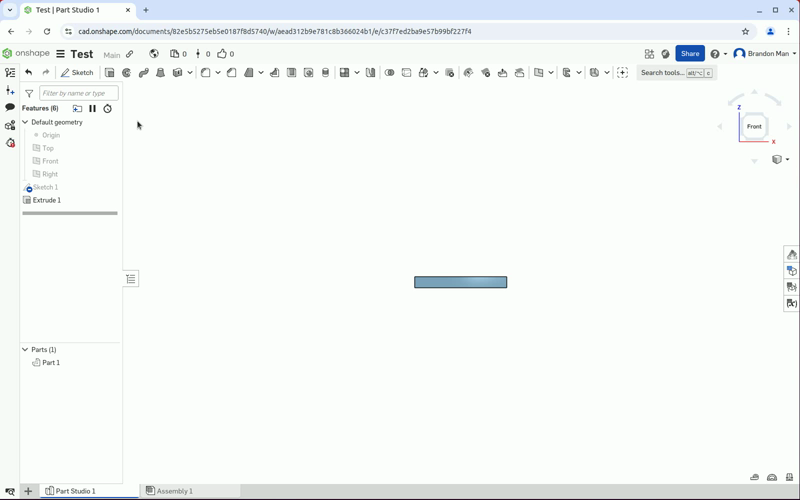
key(shift+h)
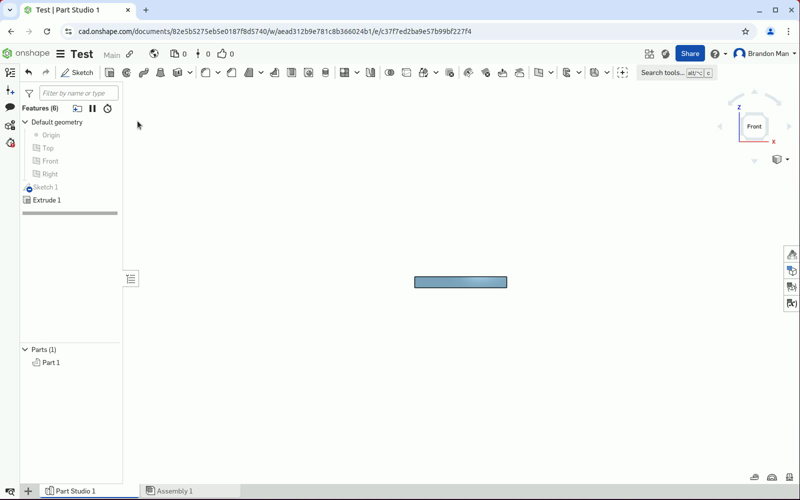
mouse_move(73, 189)
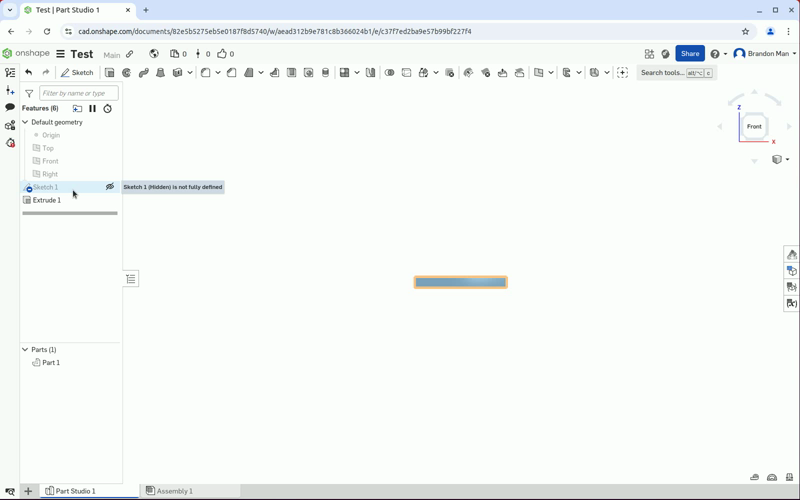
click(73, 189)
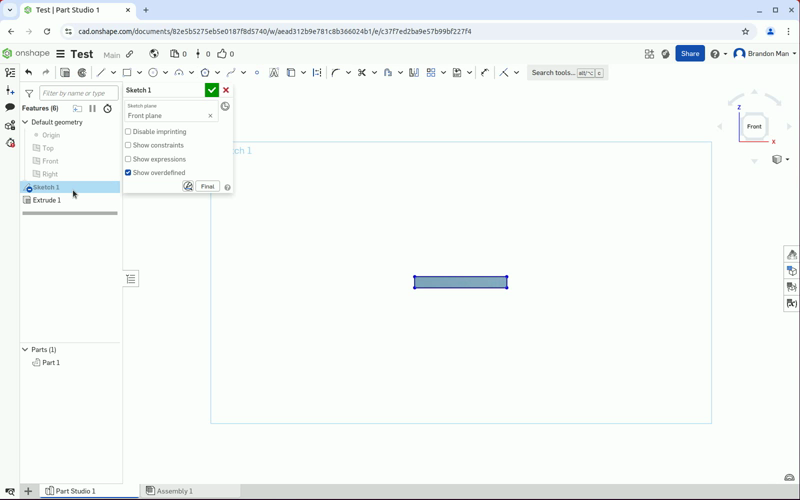
mouse_move(229, 92)
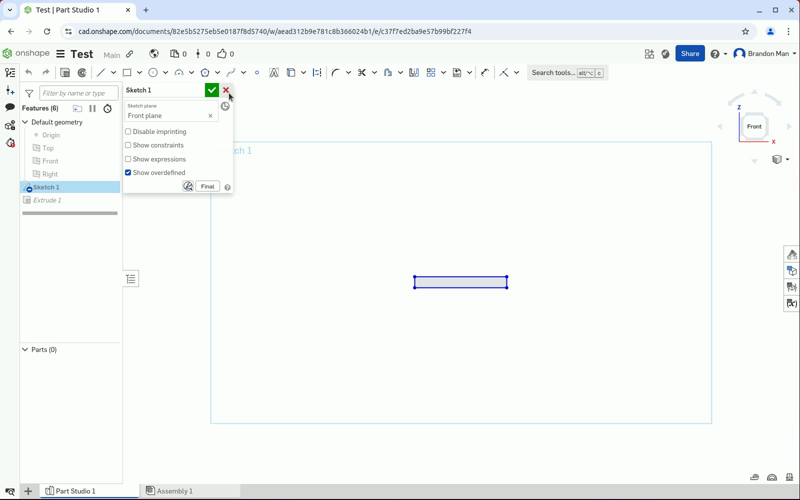
click(229, 92)
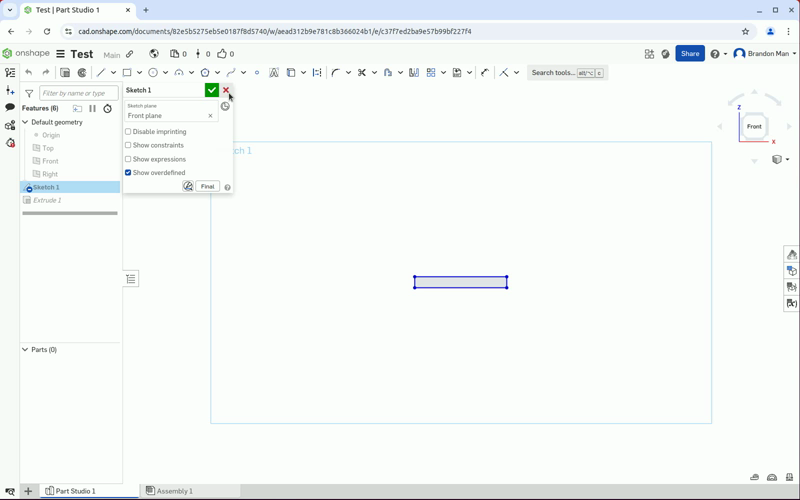
key(shift+s)
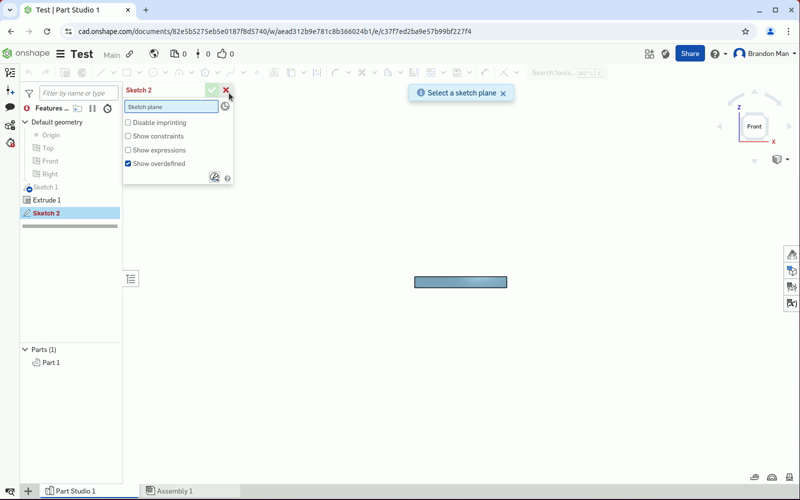
mouse_move(73, 163)
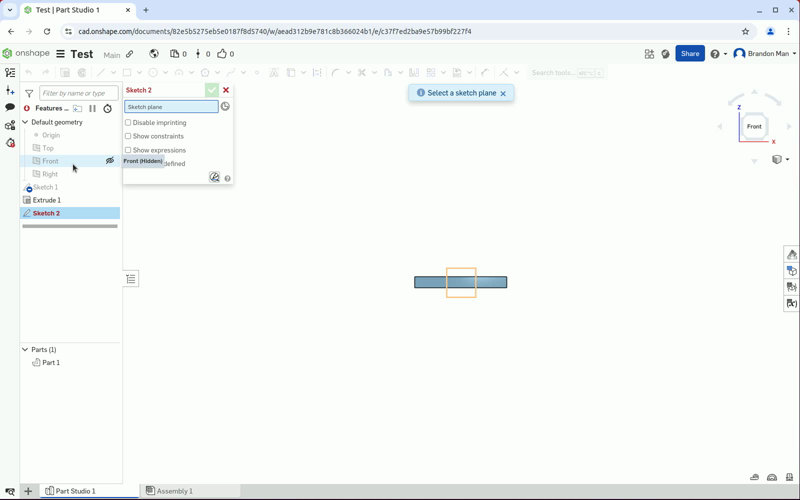
click(73, 163)
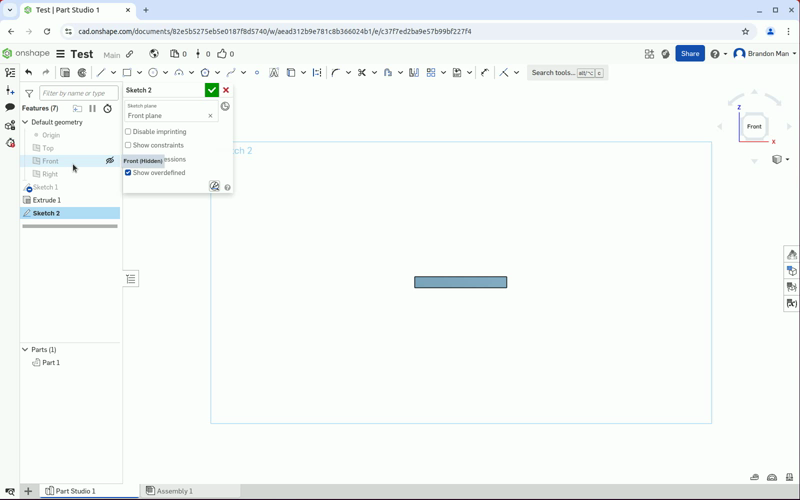
mouse_move(73, 352)
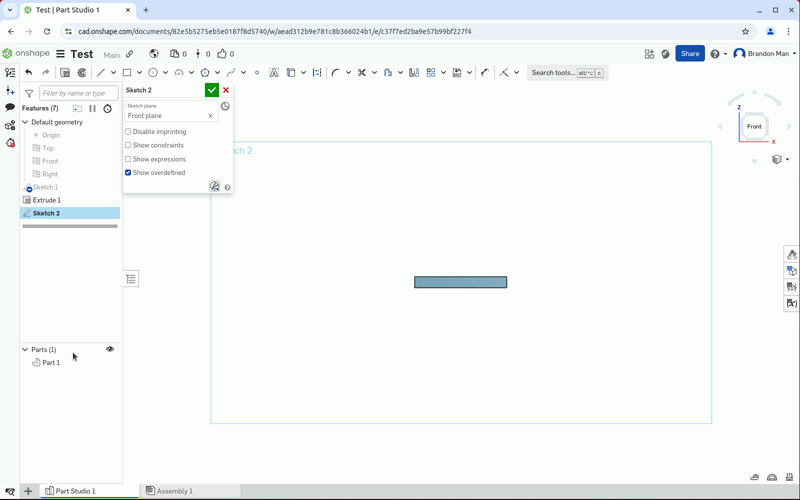
key(y)
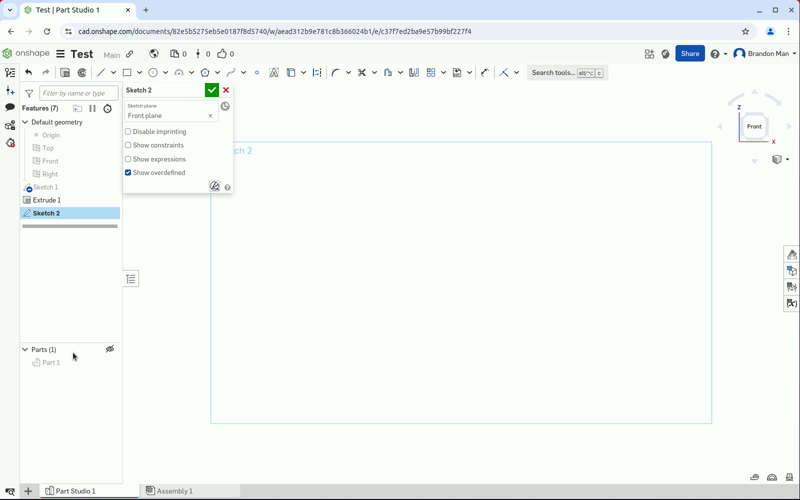
key(l)
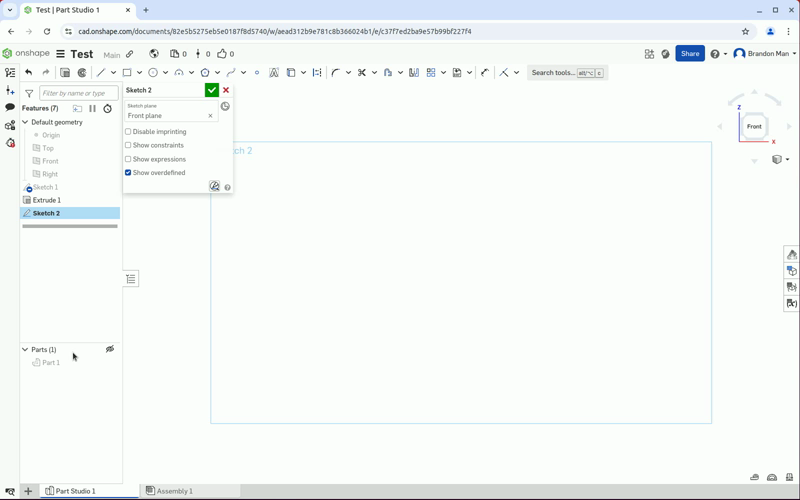
key_down(shift)
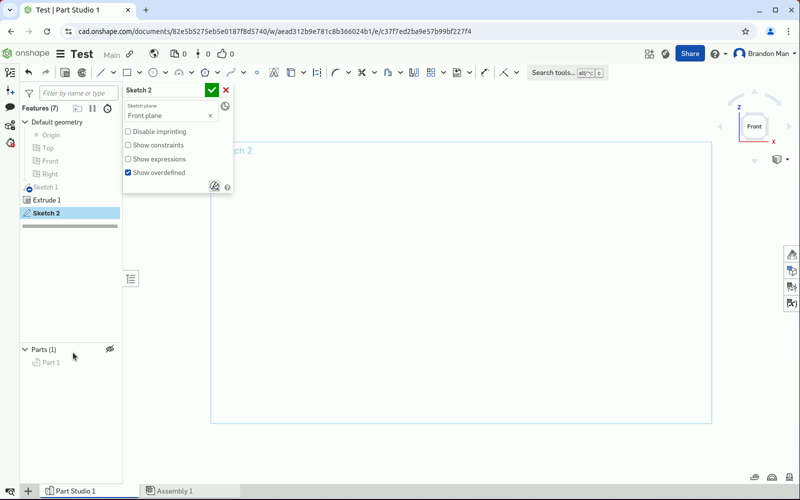
mouse_move(489, 276)
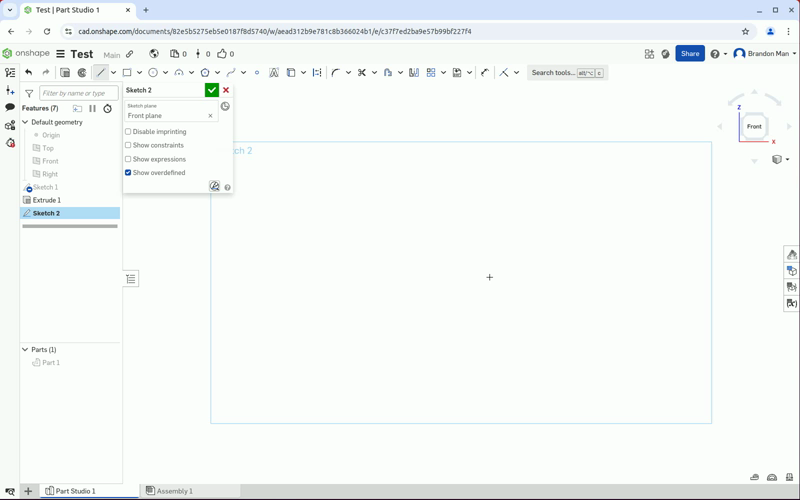
click(489, 276)
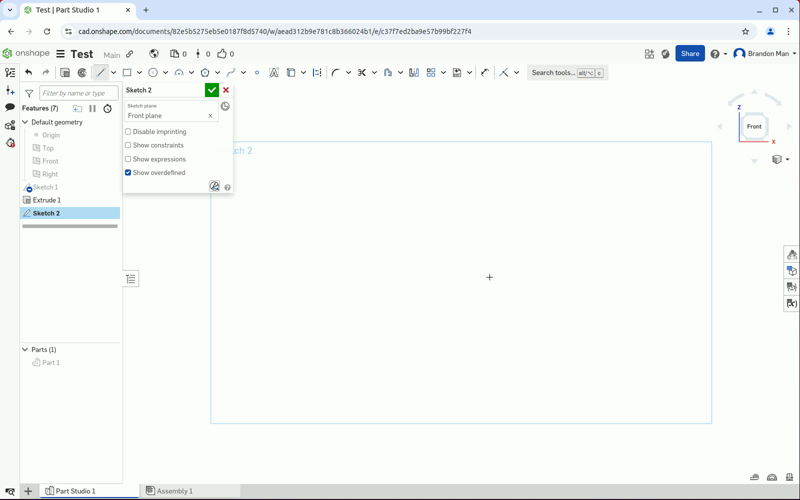
key_up(shift)
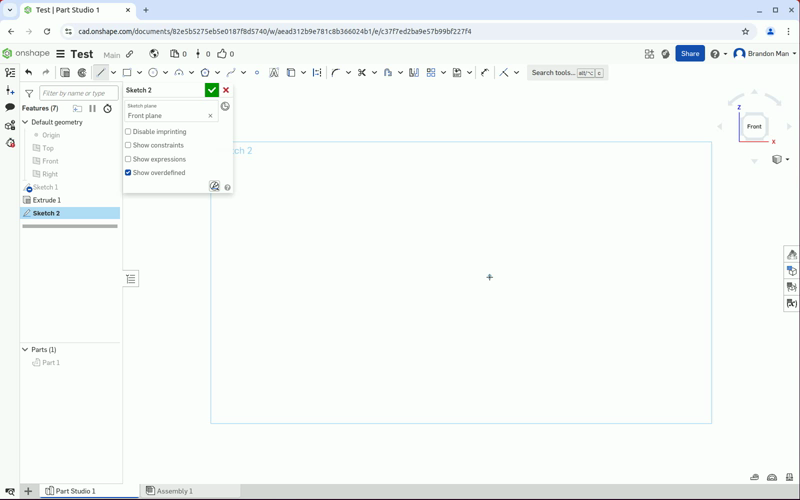
key_down(shift)
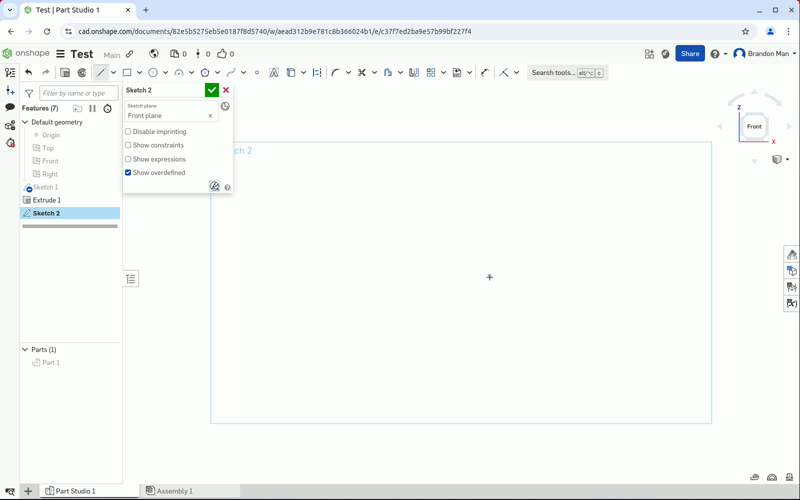
mouse_move(519, 276)
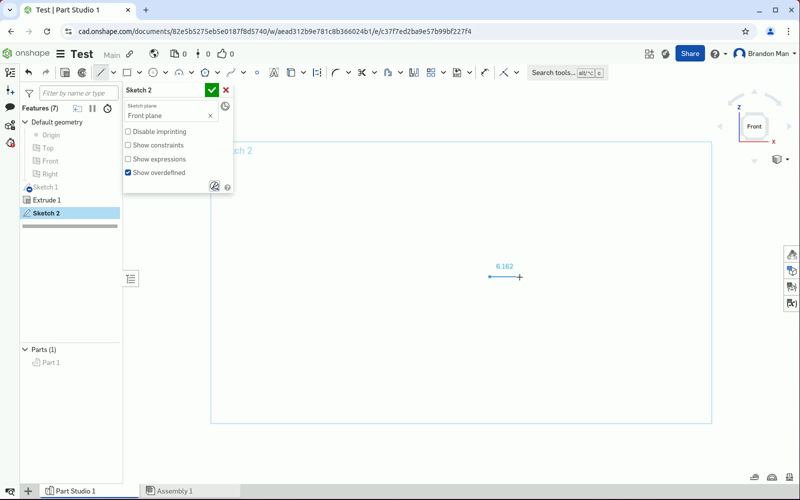
mouse_move(515, 276)
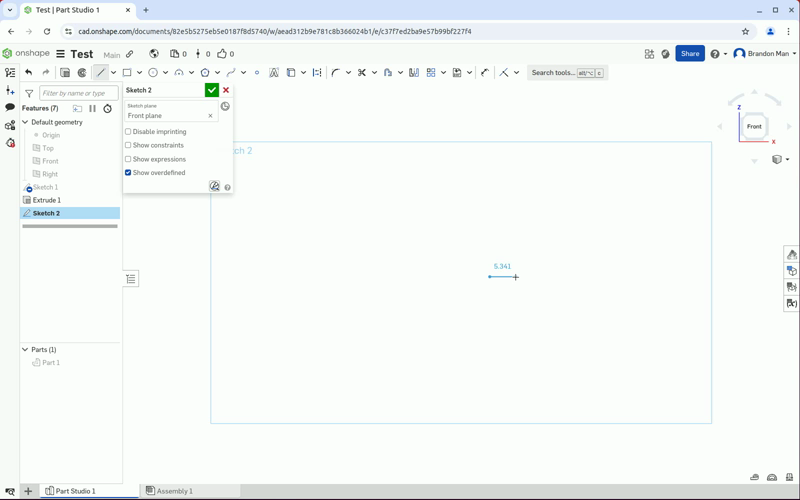
click(515, 276)
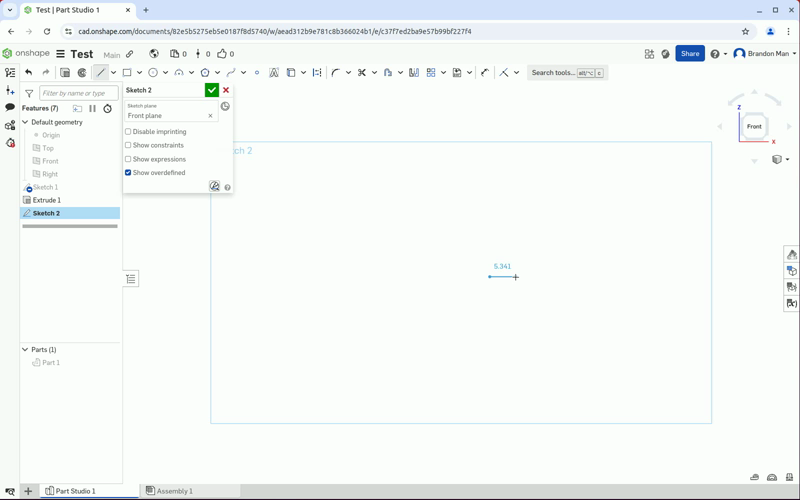
key_up(shift)
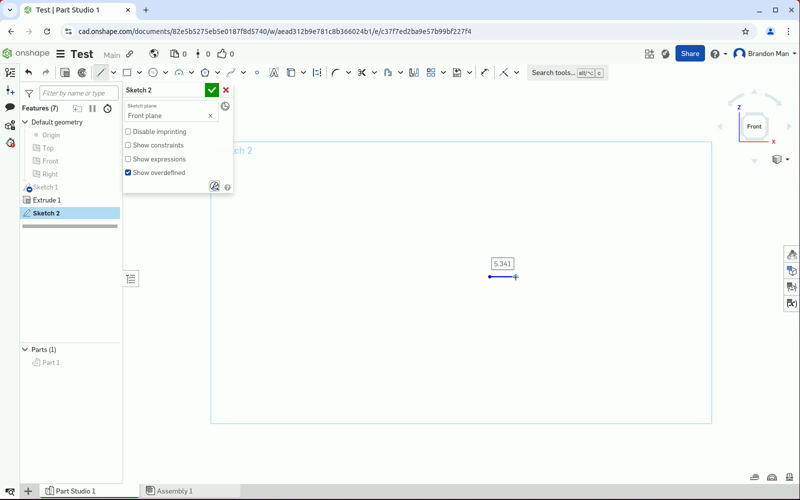
key_down(shift)
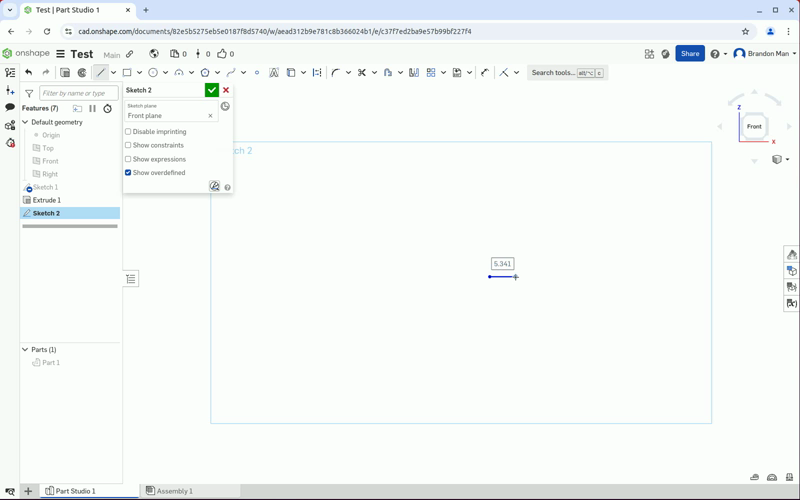
mouse_move(545, 276)
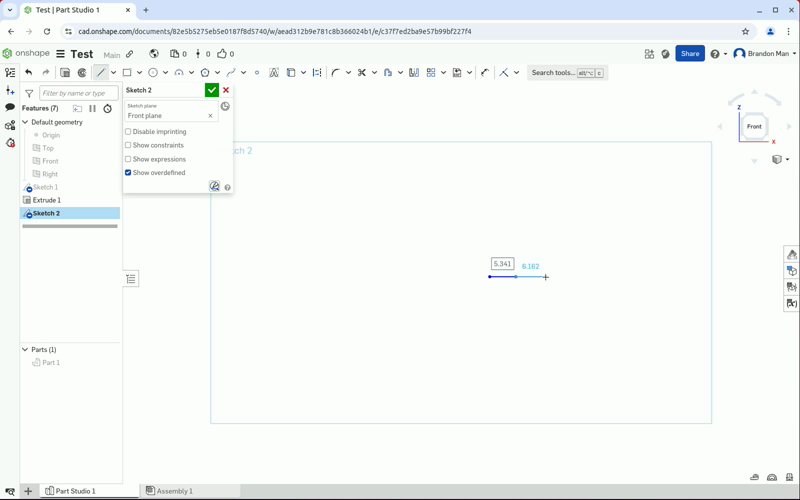
mouse_move(515, 261)
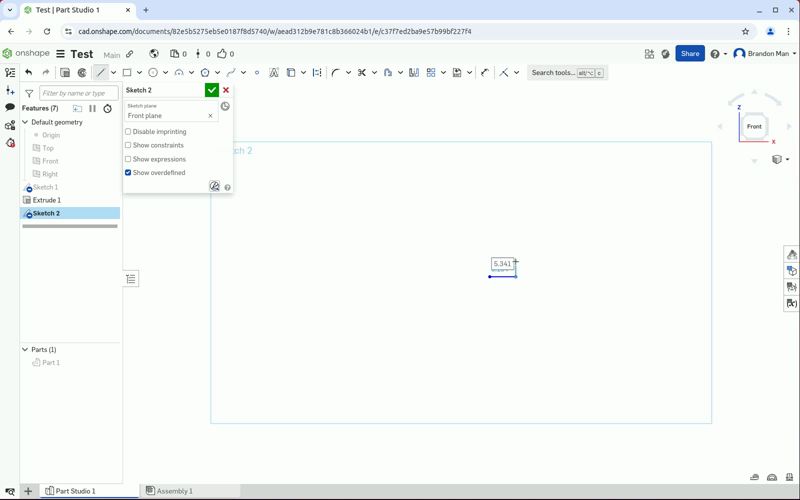
click(515, 261)
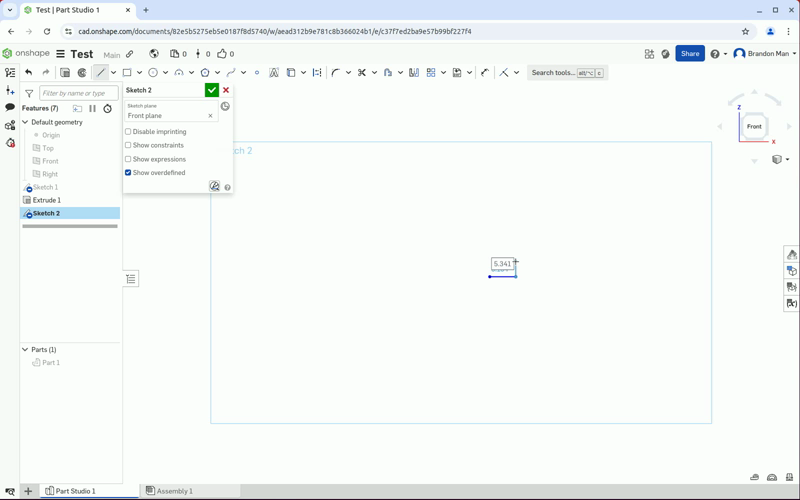
key_up(shift)
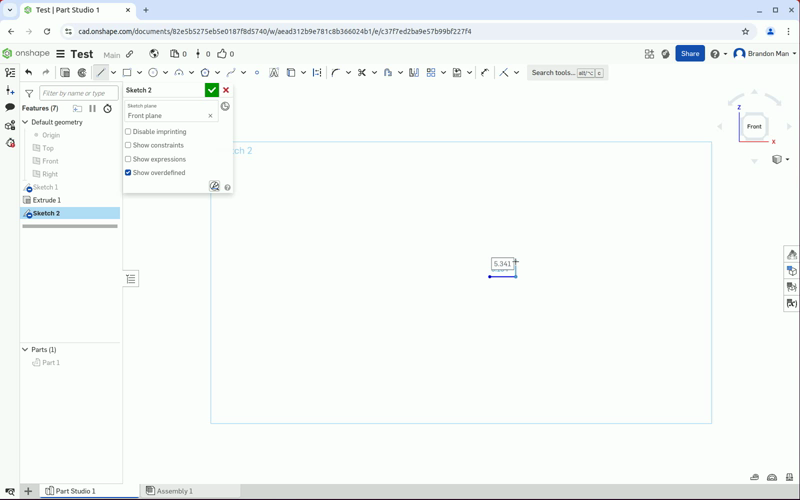
key_down(shift)
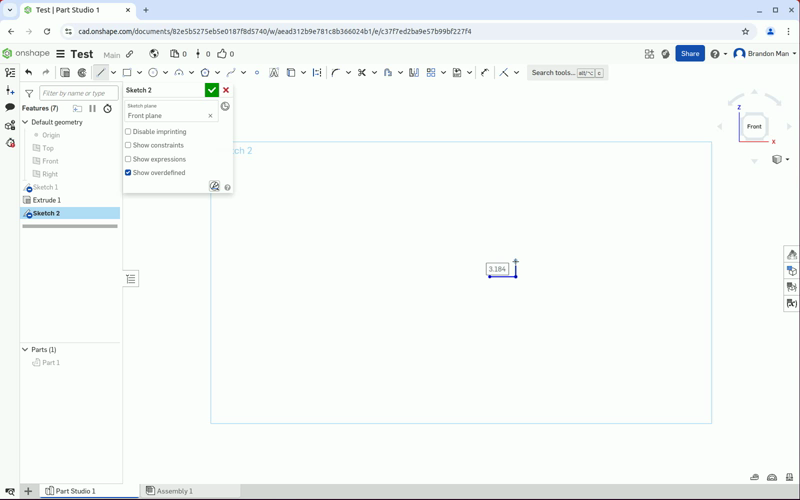
mouse_move(545, 261)
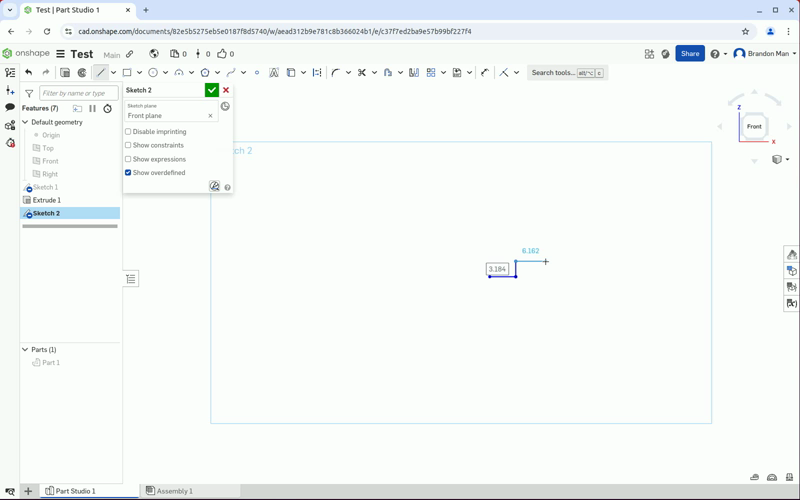
mouse_move(489, 261)
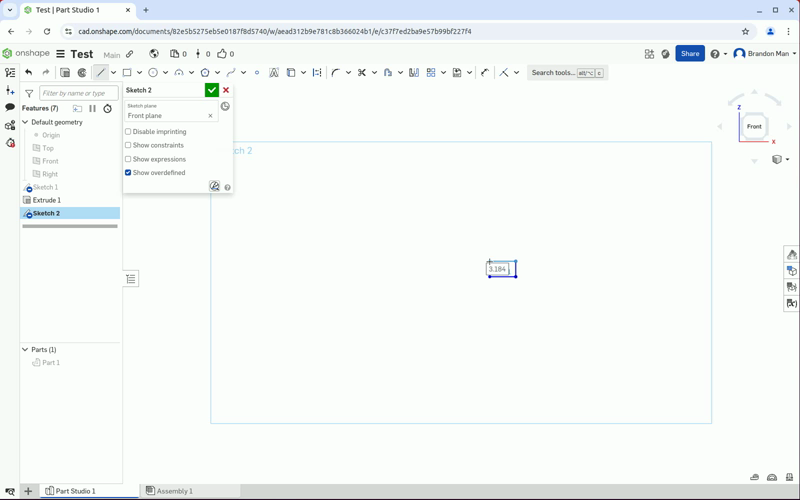
click(489, 261)
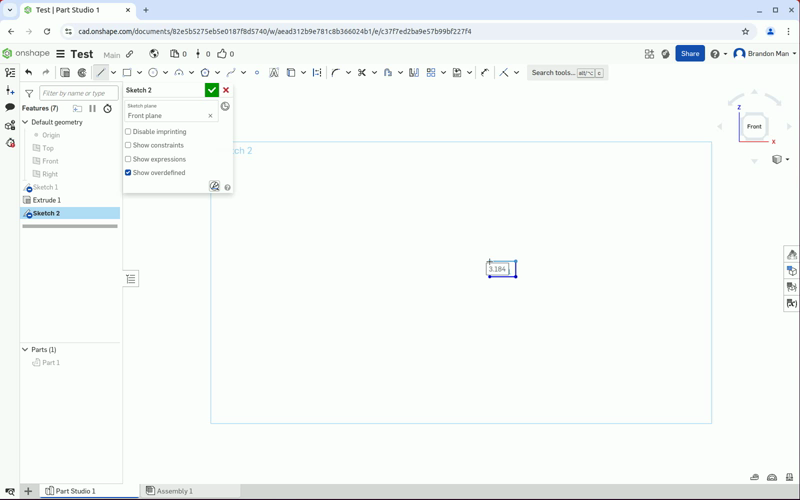
key_up(shift)
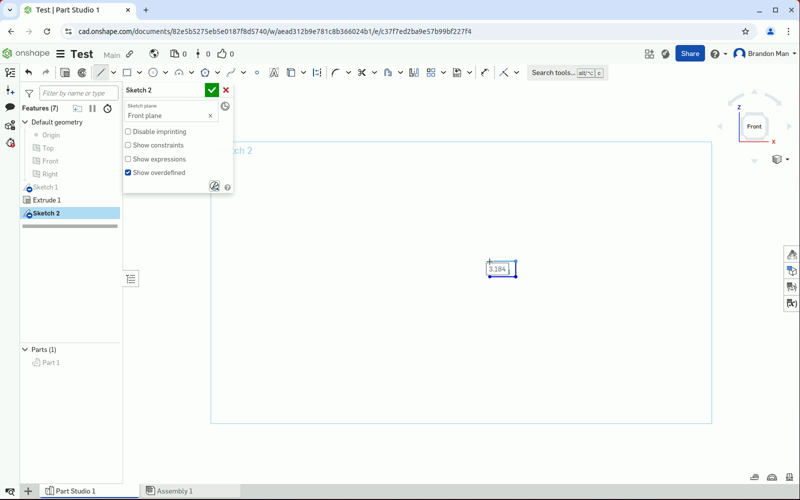
mouse_move(519, 261)
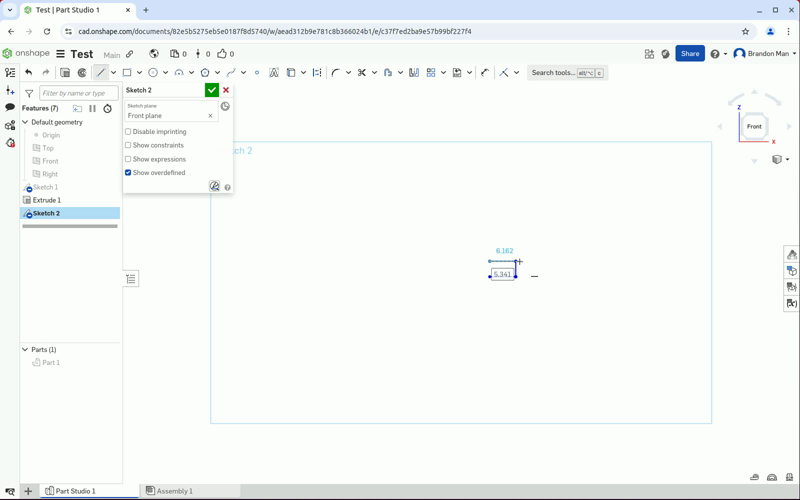
key_down(shift)
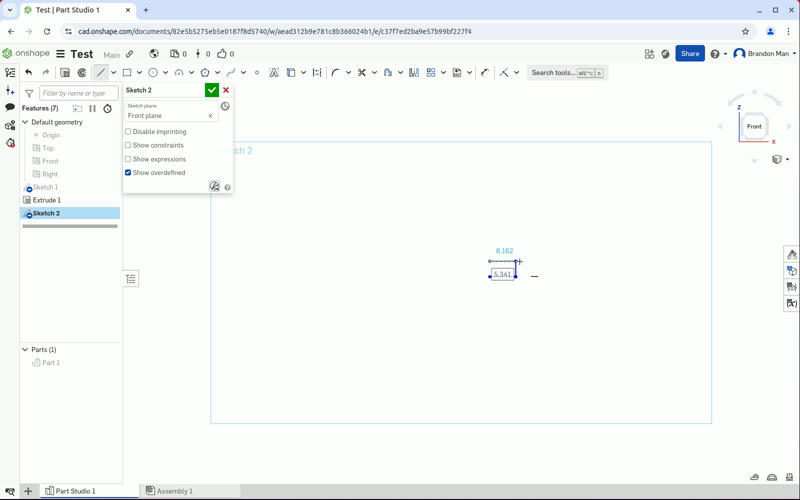
mouse_move(489, 276)
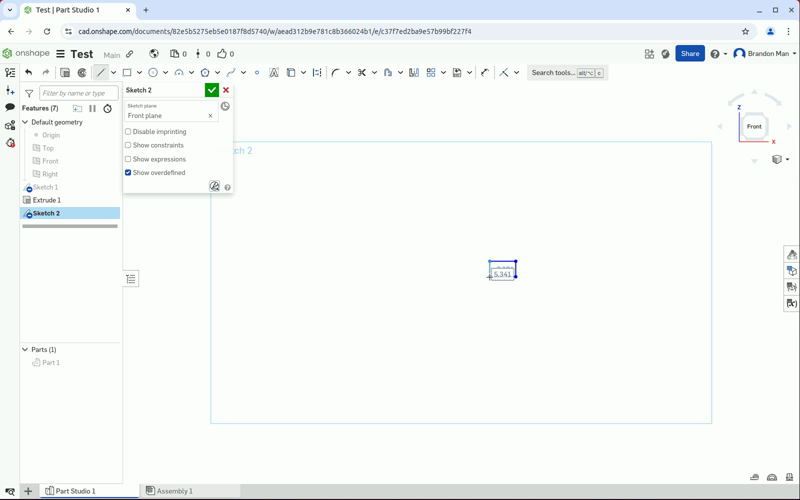
key_up(shift)
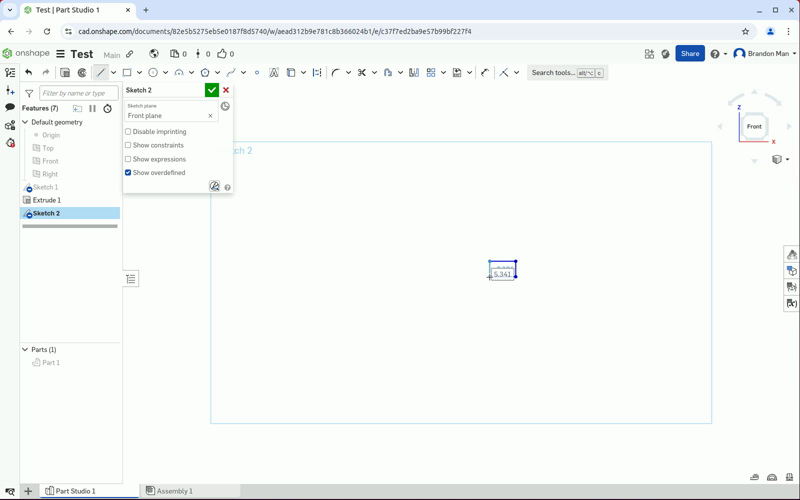
click(489, 276)
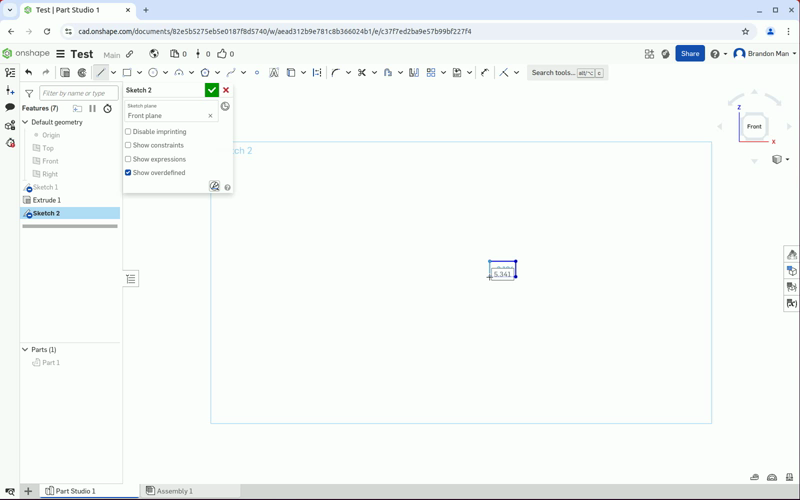
key(esc)
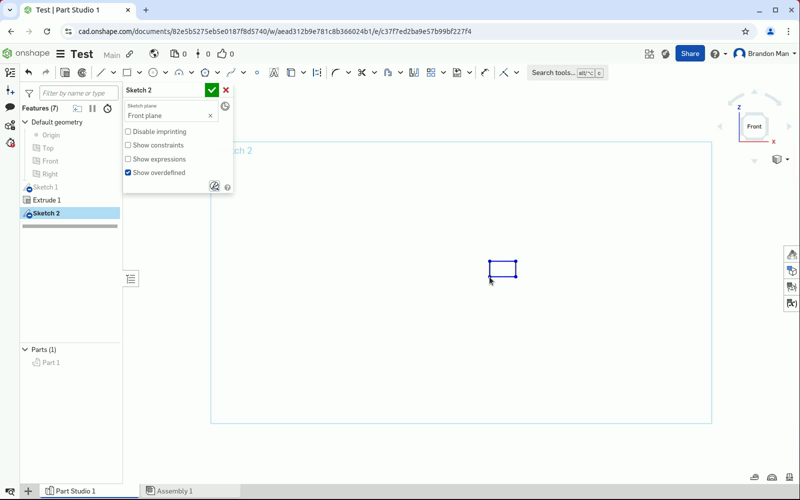
mouse_move(493, 274)
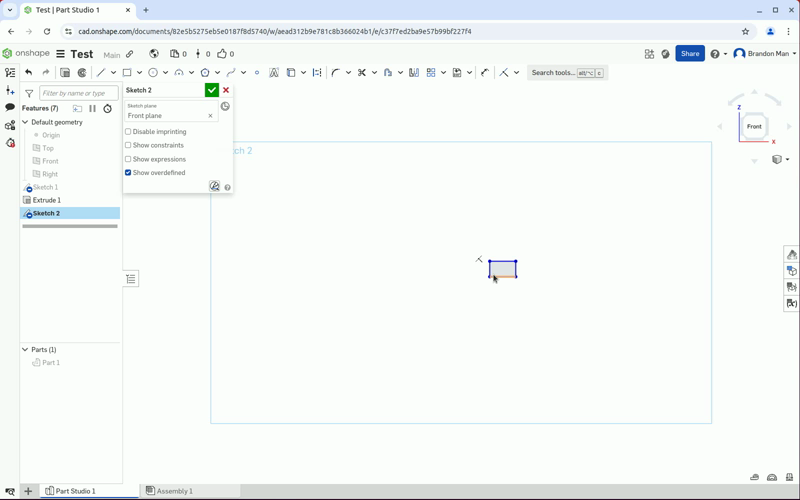
scroll(6)
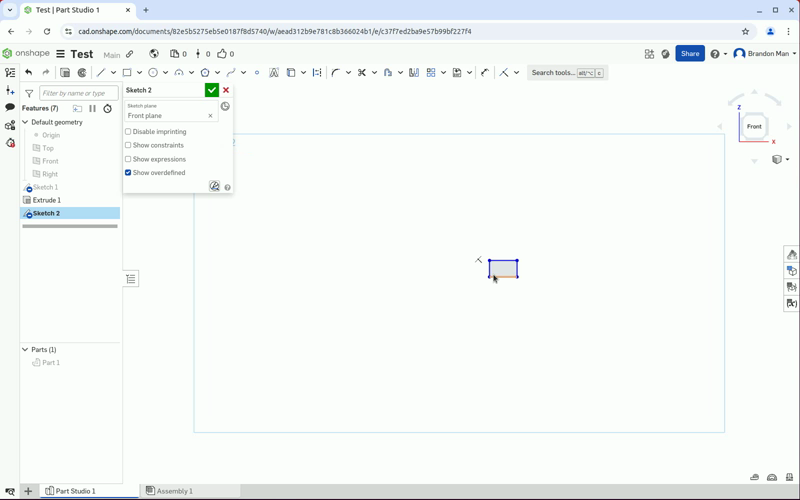
scroll(6)
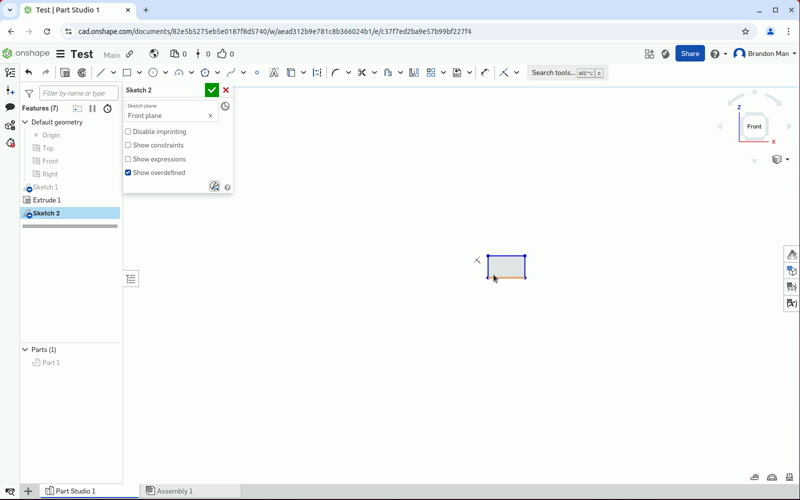
scroll(6)
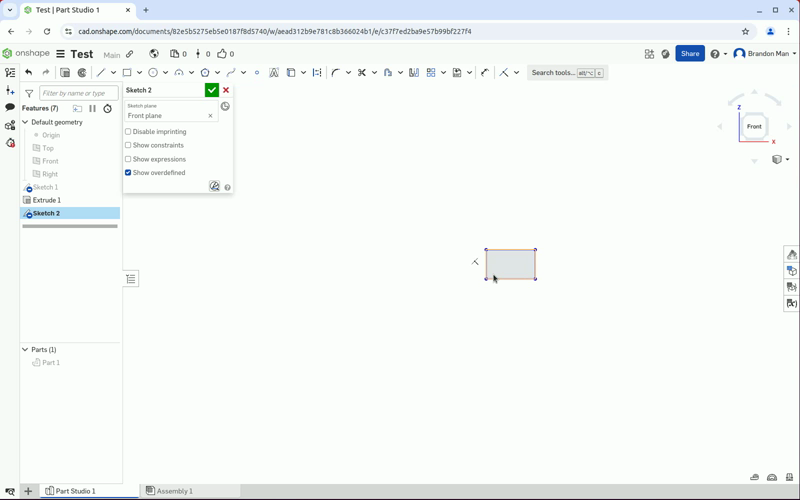
scroll(6)
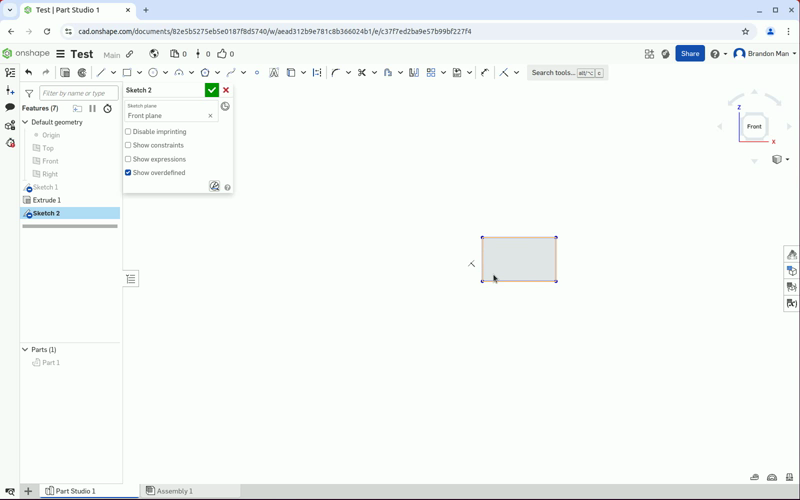
scroll(6)
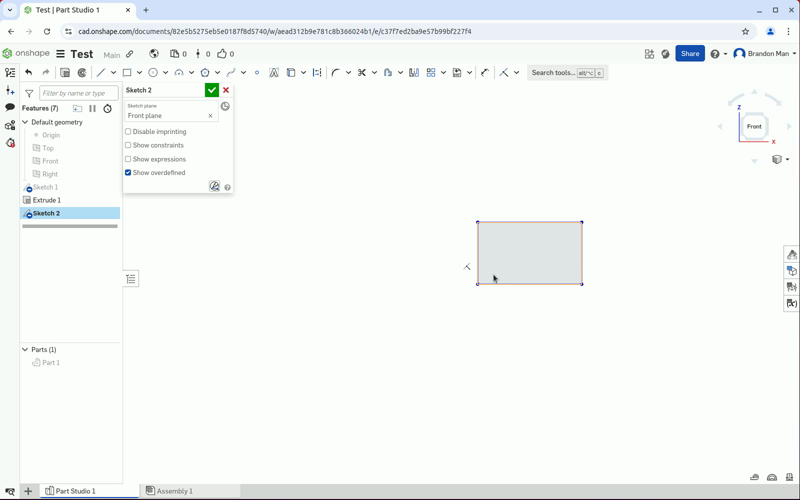
scroll(6)
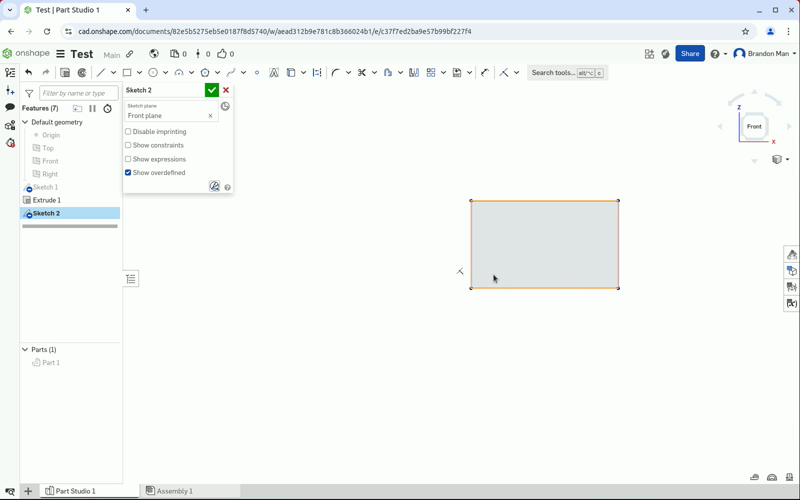
scroll(6)
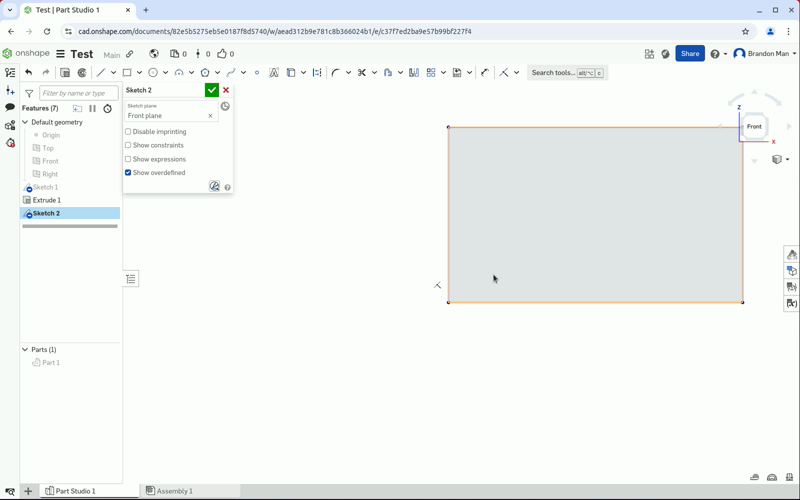
click(493, 274)
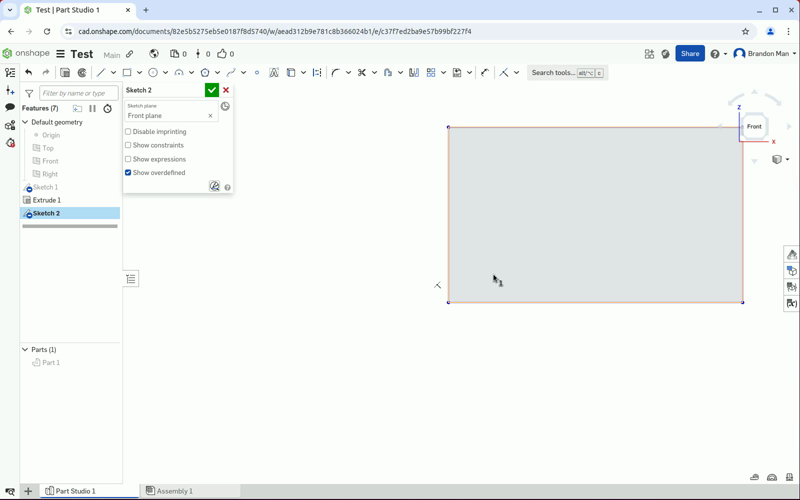
scroll(-6)
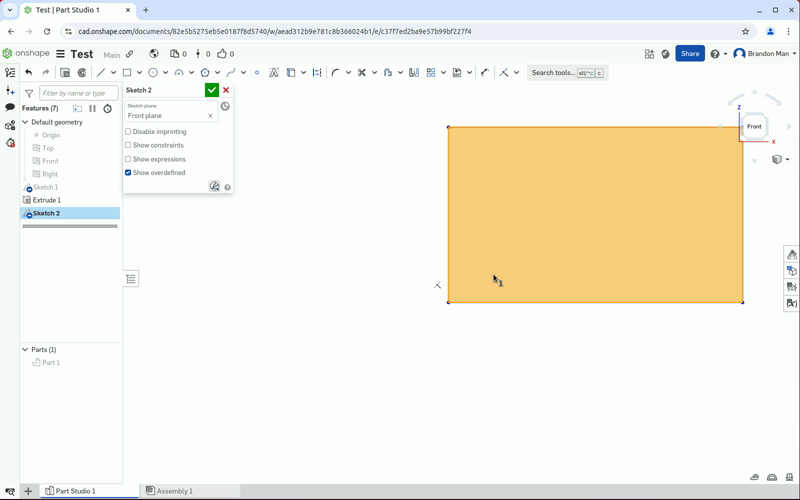
scroll(-6)
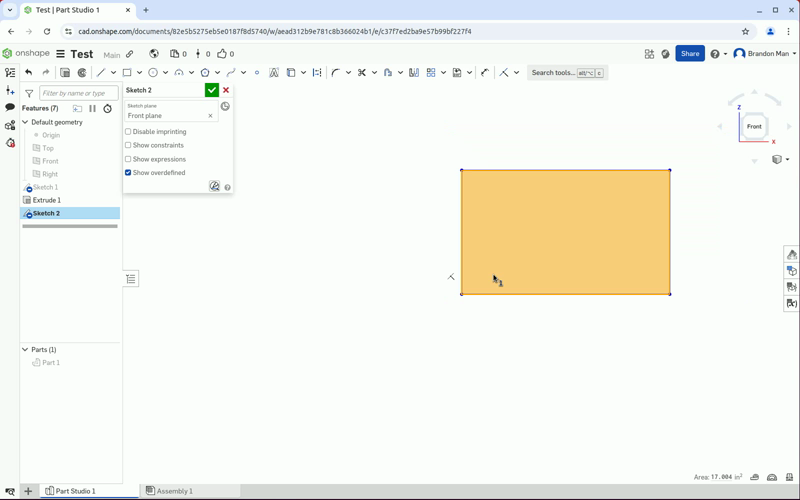
scroll(-6)
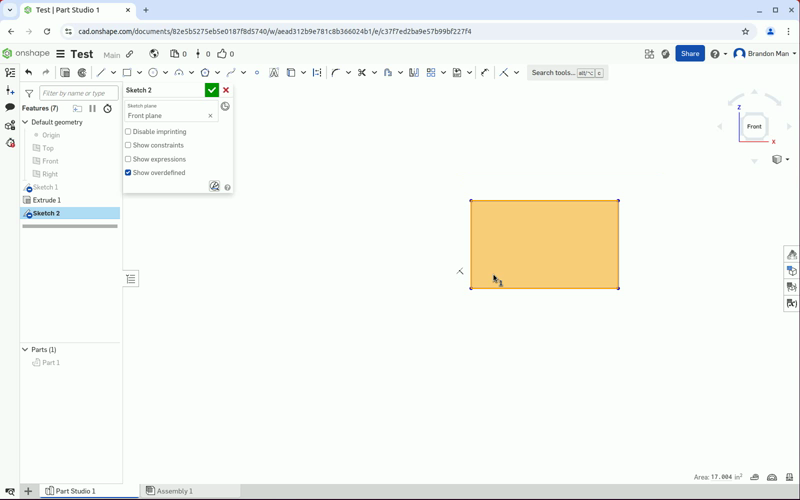
scroll(-6)
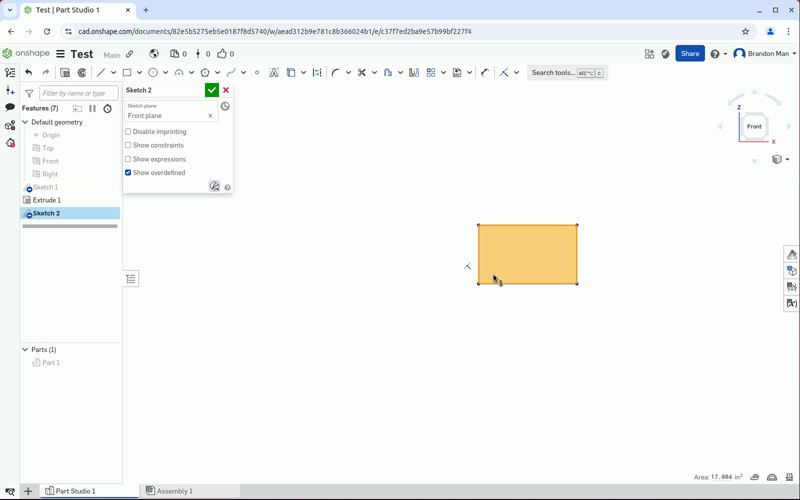
scroll(-6)
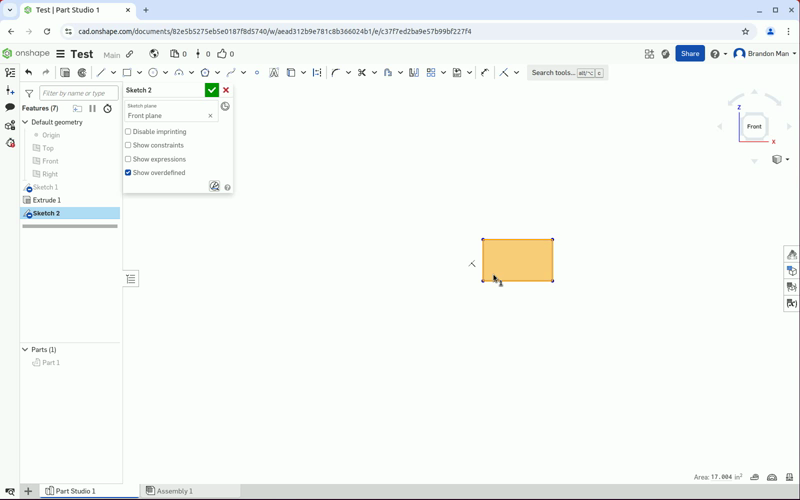
scroll(-6)
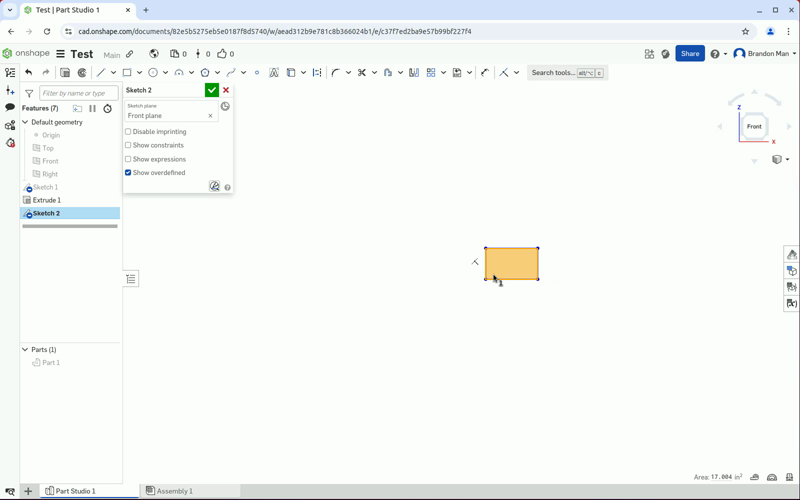
scroll(-6)
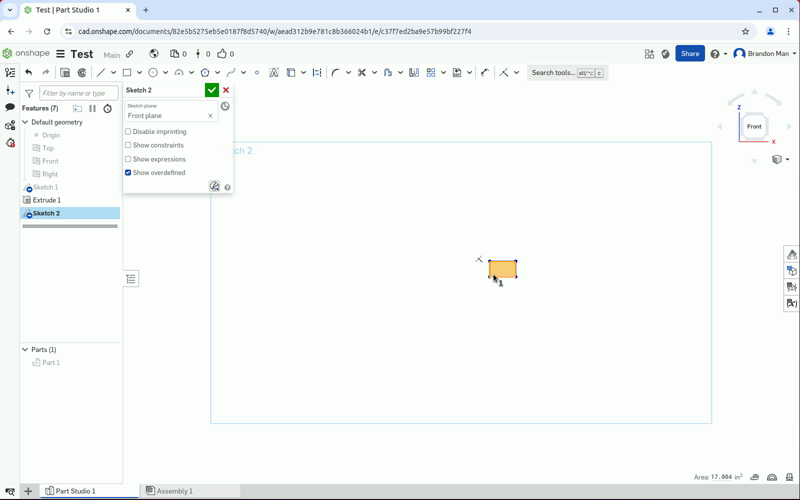
mouse_move(73, 352)
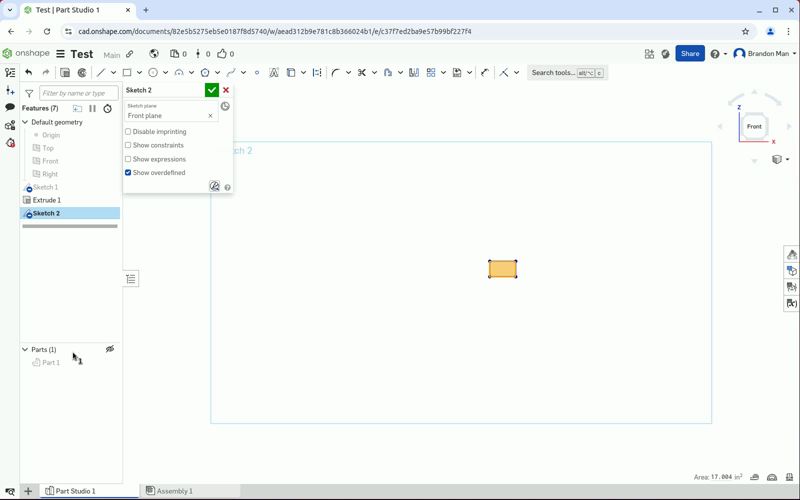
key(shift+y)
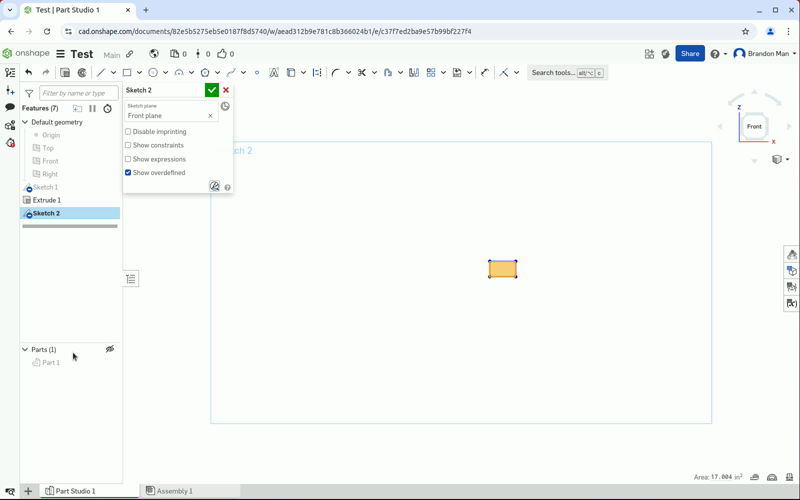
key(shift+e)
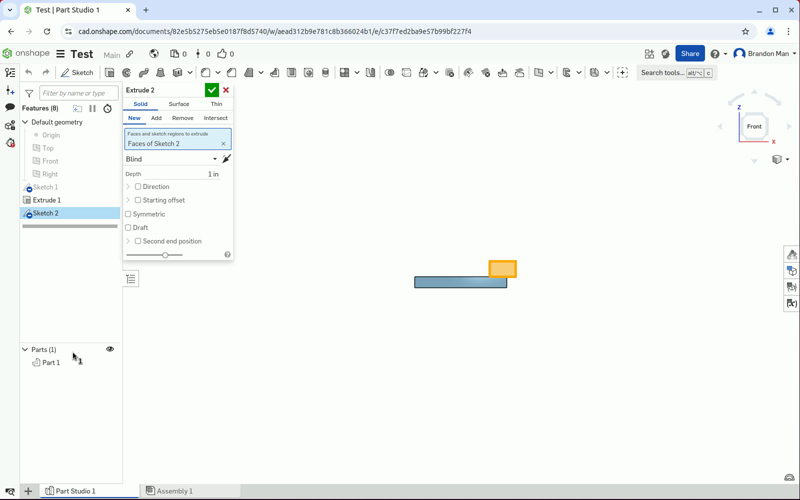
mouse_move(143, 106)
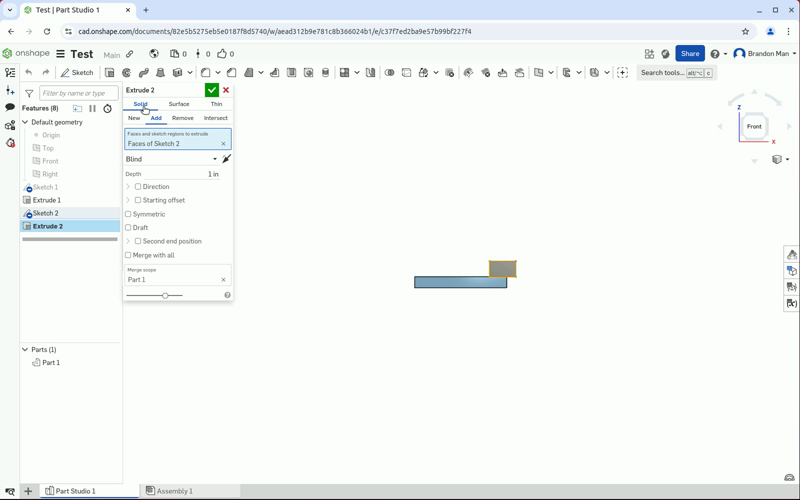
click(143, 106)
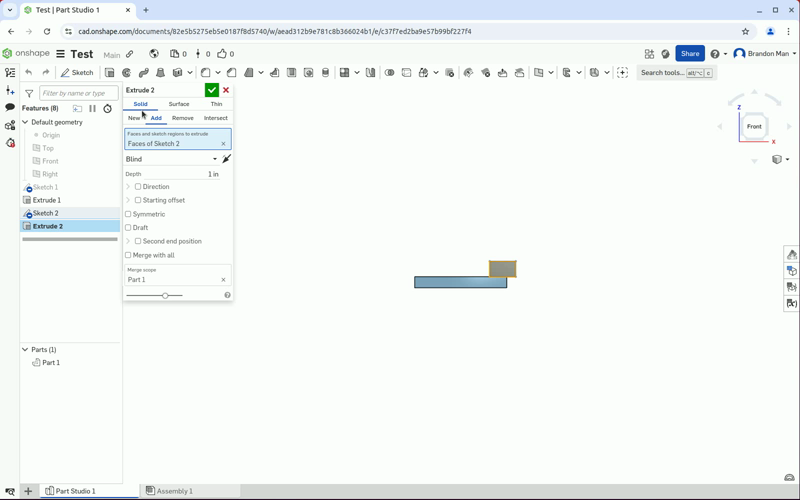
mouse_move(137, 120)
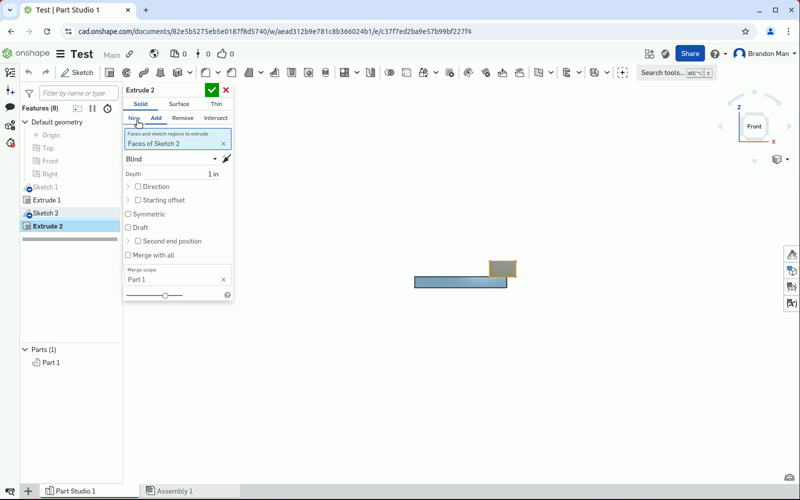
click(137, 120)
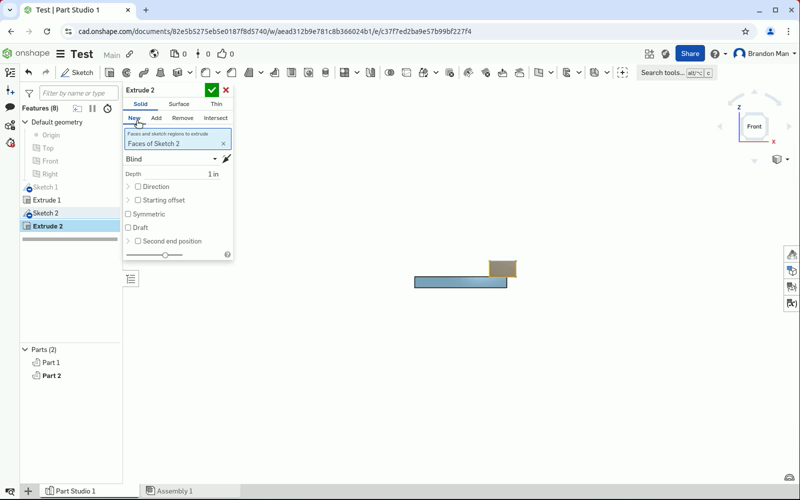
key(tab, 4)
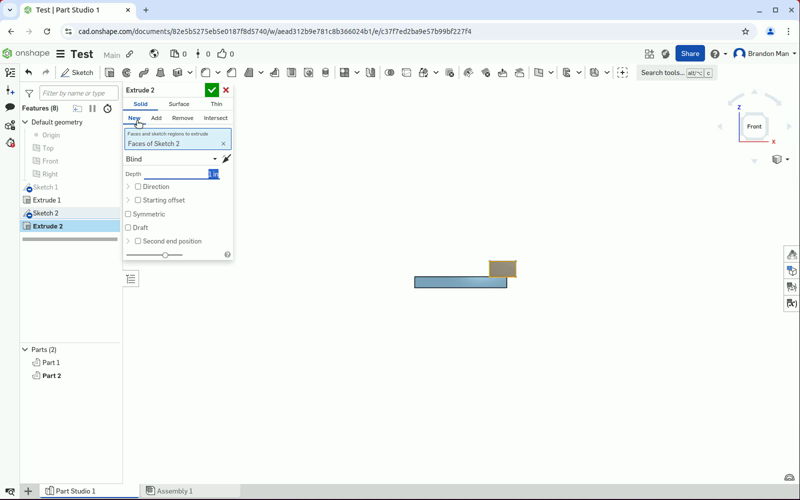
text(33.218)
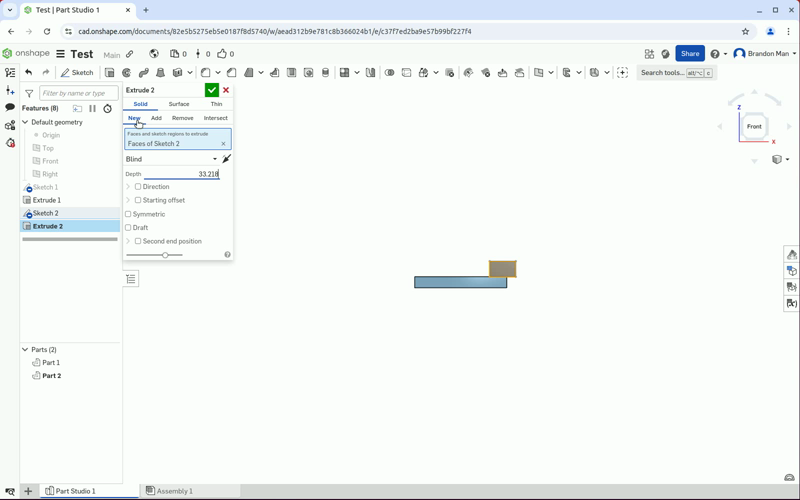
key(tab, 3)
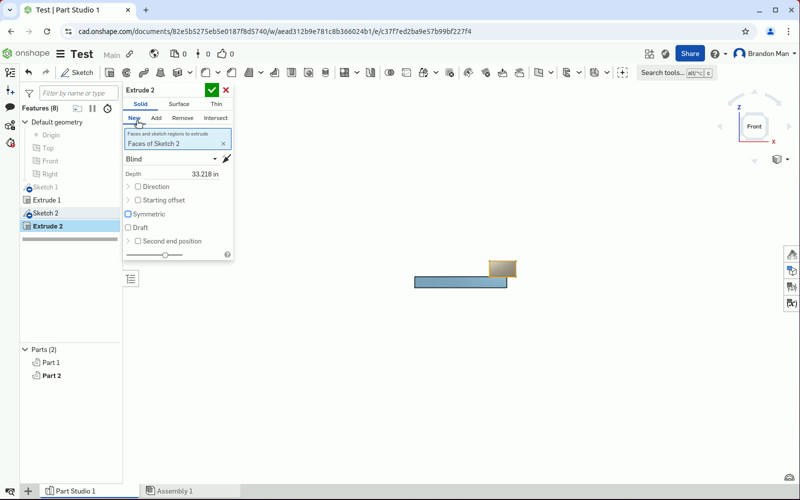
key(space)
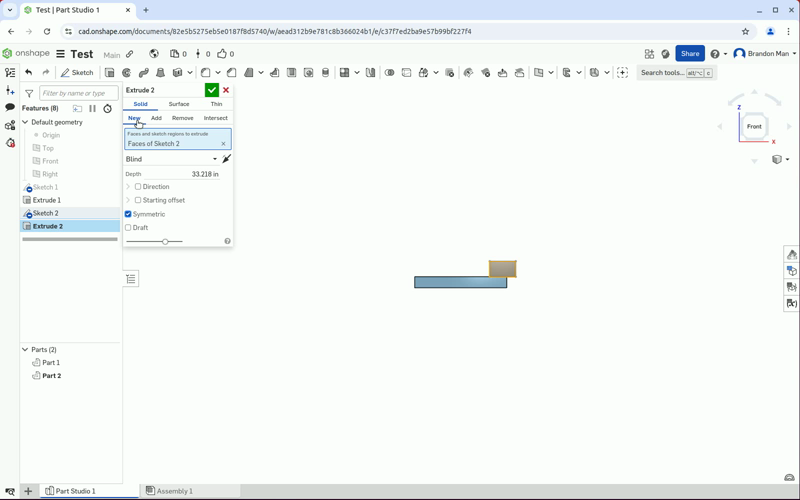
key(enter)
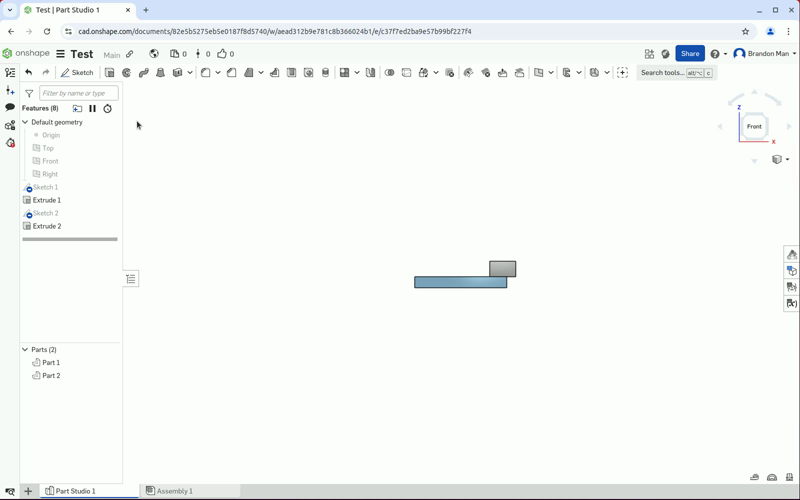
key(shift+h)
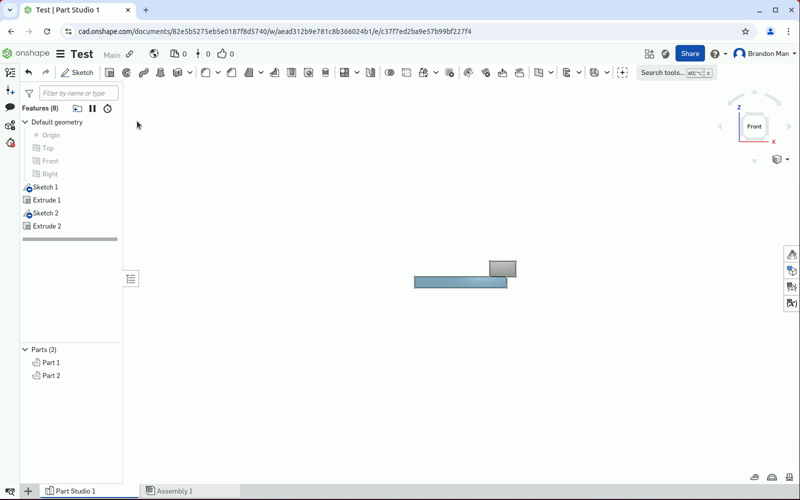
key(shift+h)
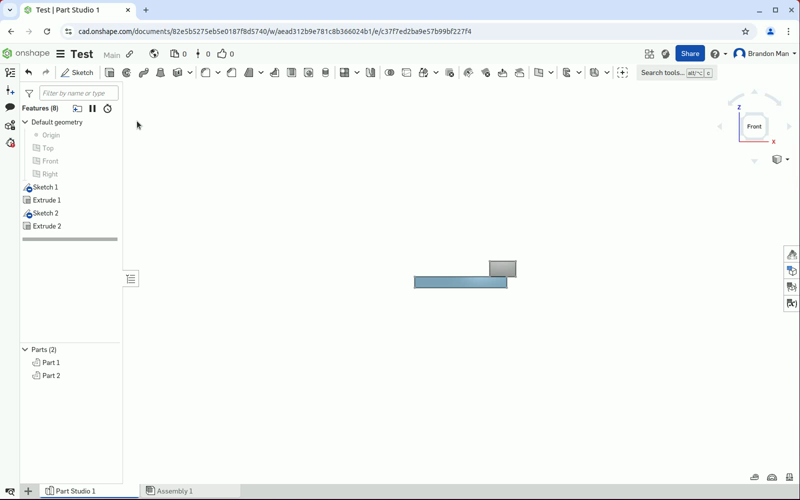
key(shift+7)
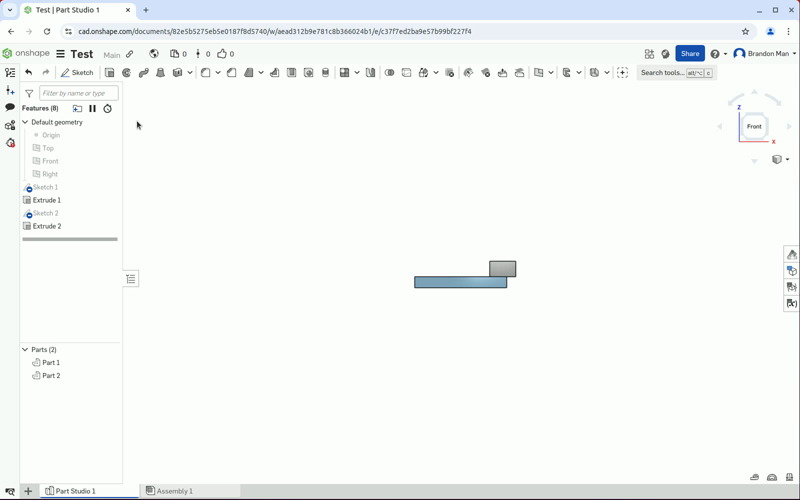
key(left, 2)
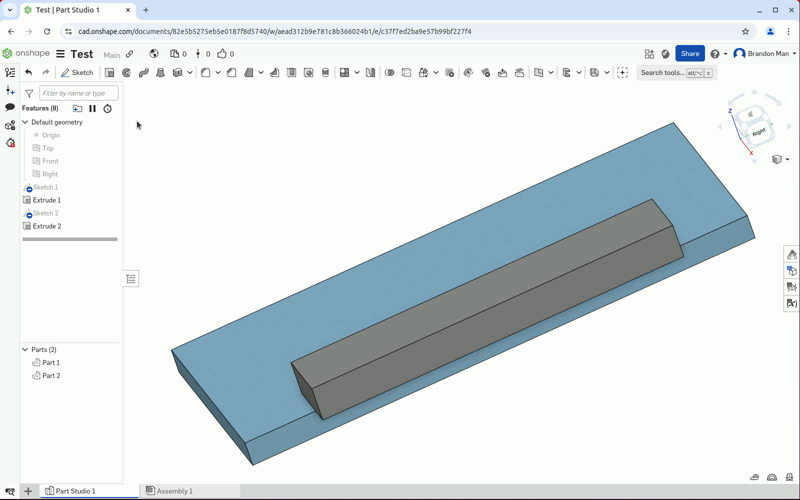
key(down, 2)
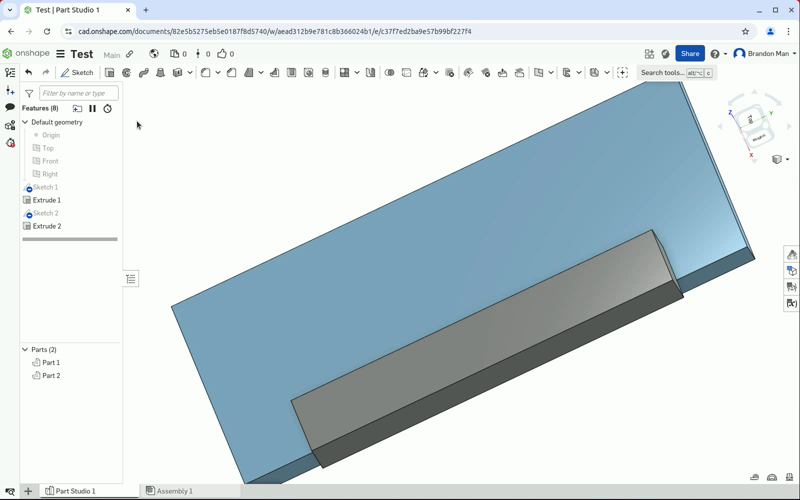
key(up, 2)
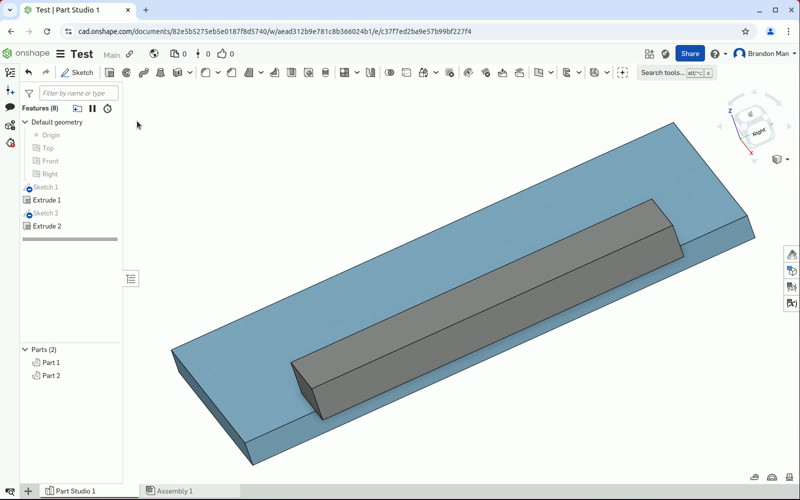
key(right, 2)
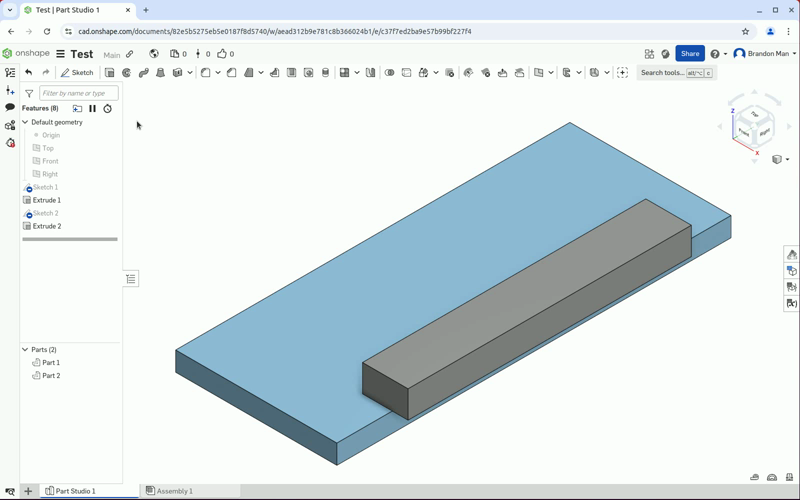
mouse_move(73, 189)
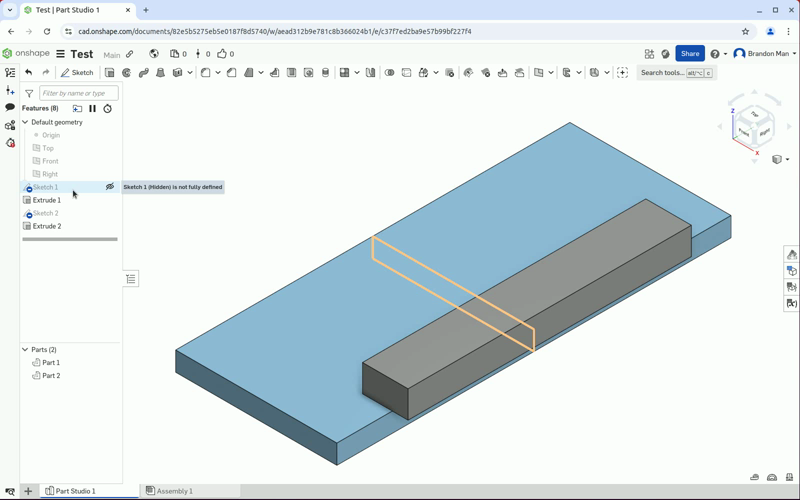
click(73, 189)